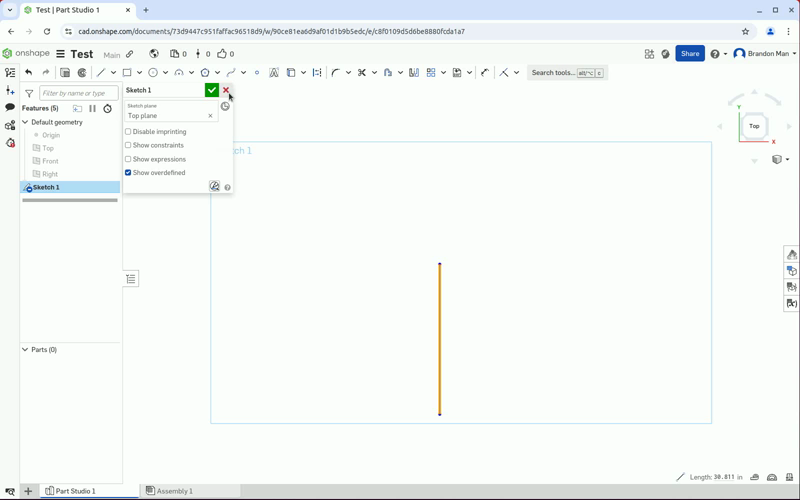
key(shift+h)
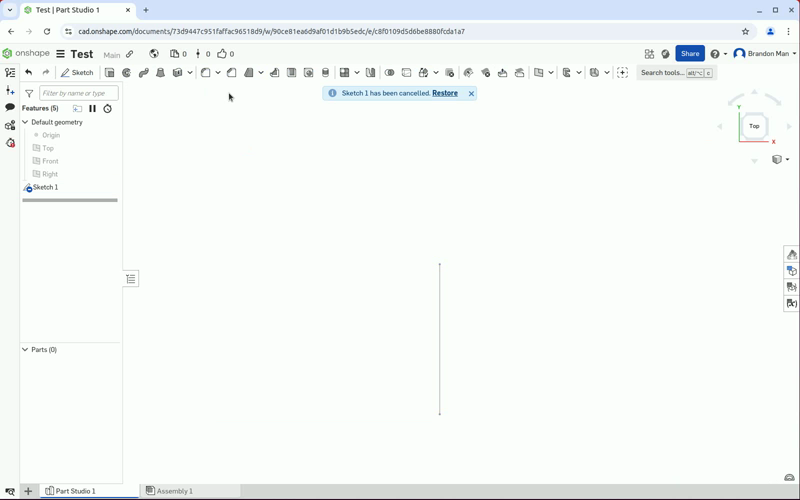
key(shift+s)
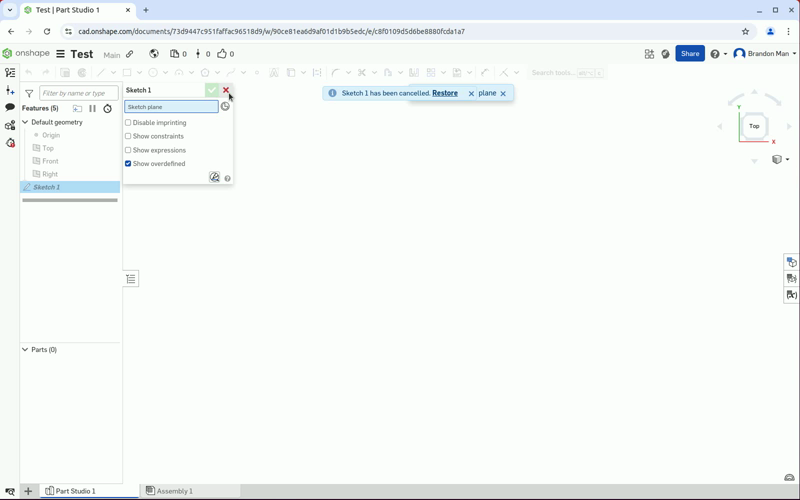
mouse_move(73, 150)
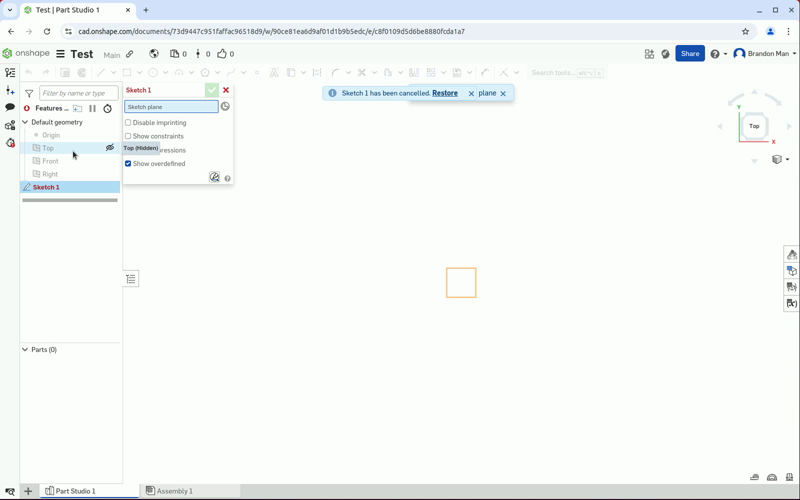
click(73, 150)
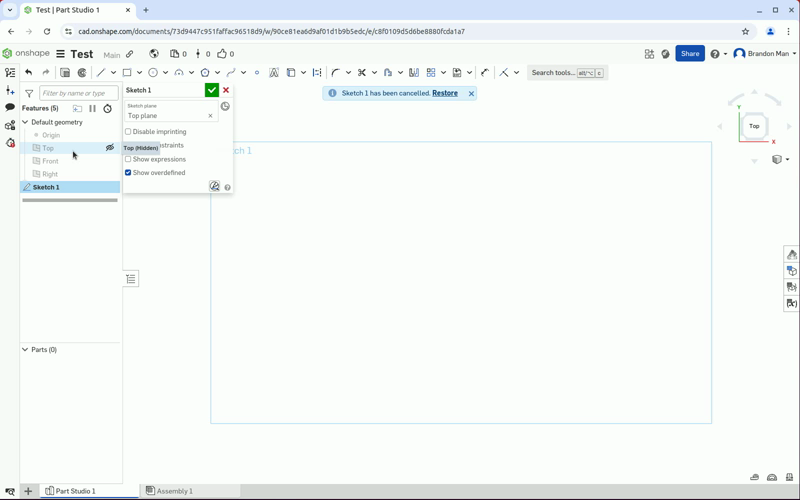
mouse_move(73, 352)
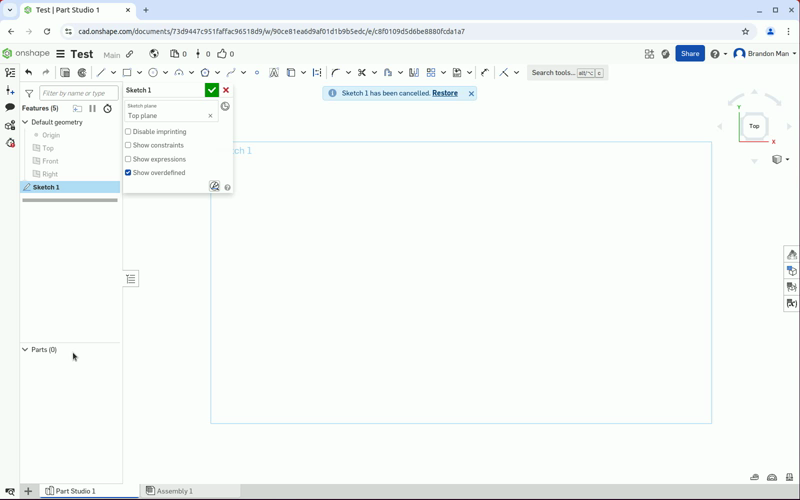
key(y)
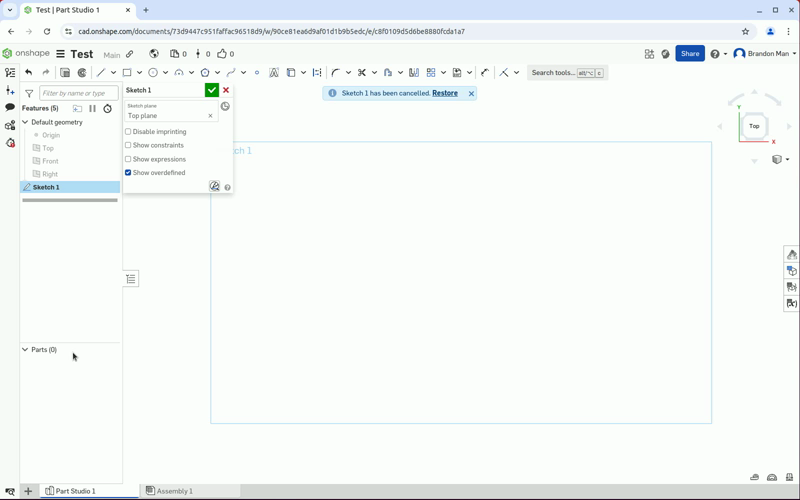
key(c)
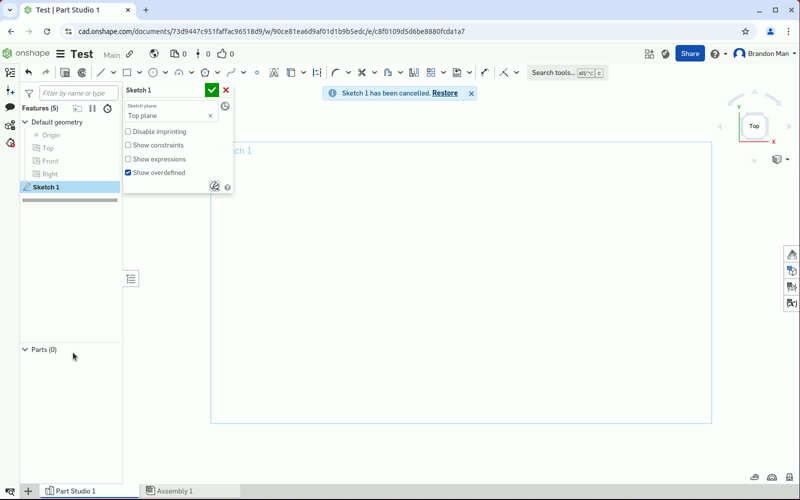
key_down(shift)
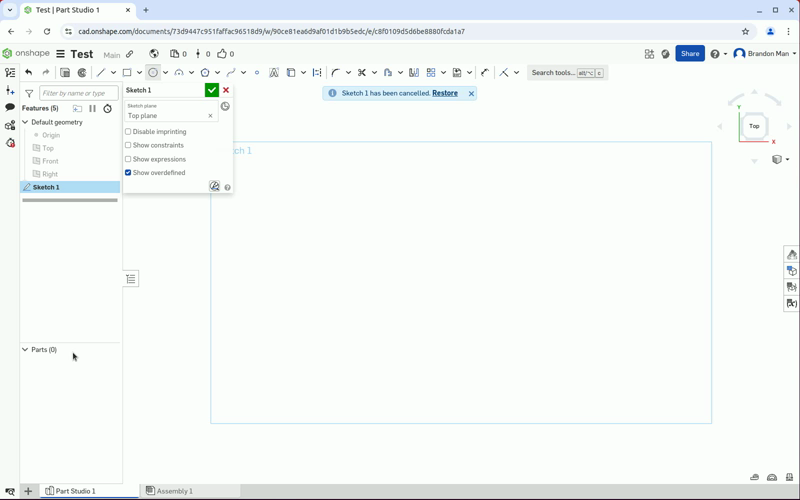
mouse_move(461, 282)
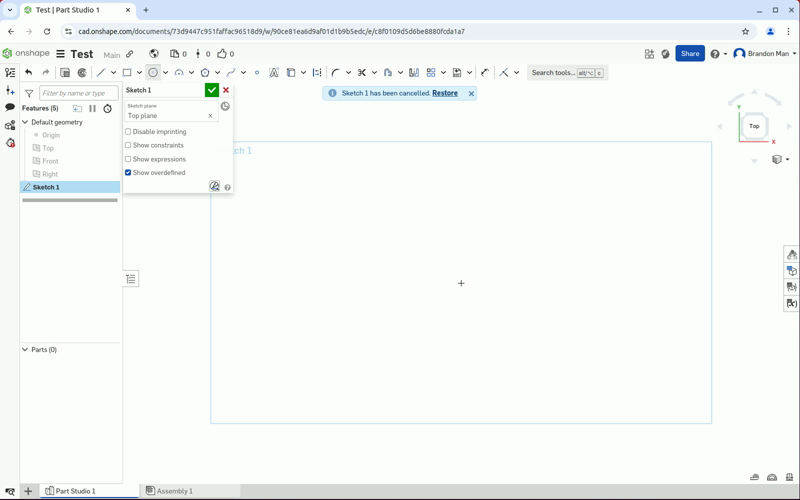
click(461, 282)
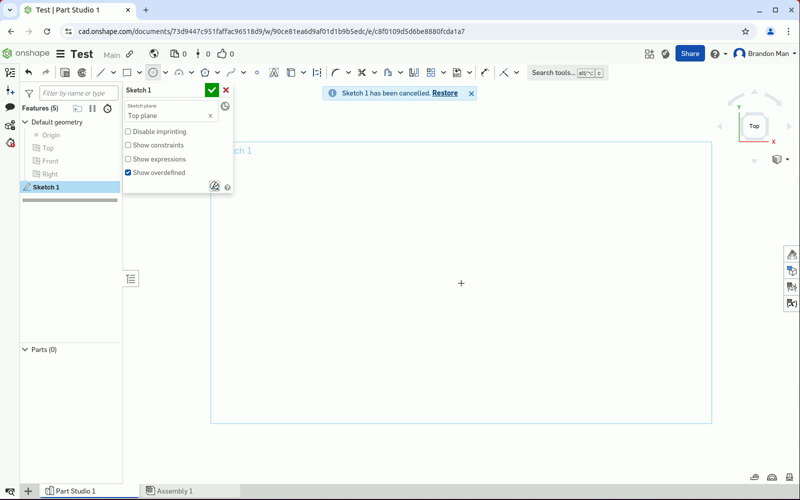
key_up(shift)
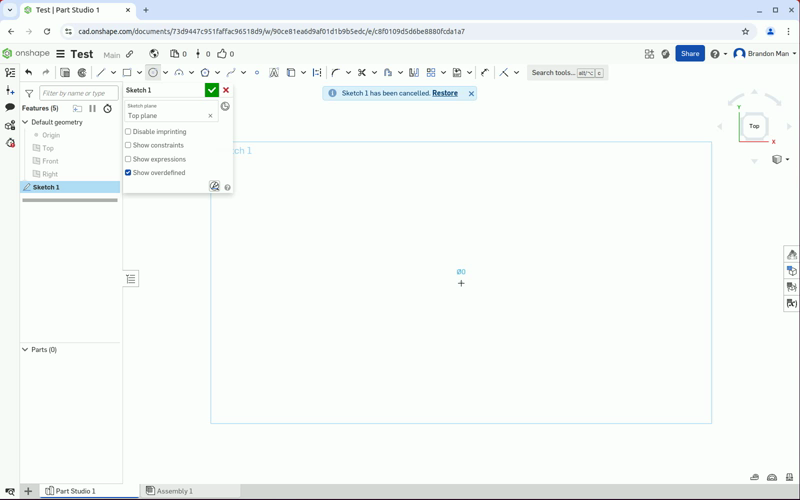
mouse_move(574, 282)
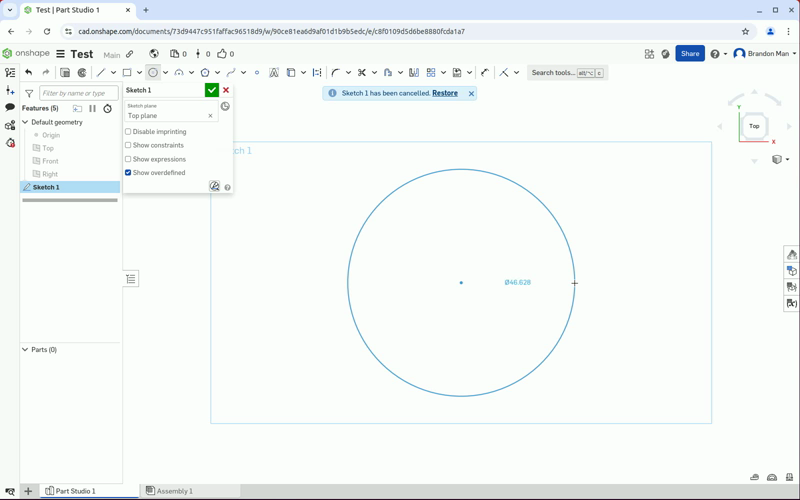
click(574, 282)
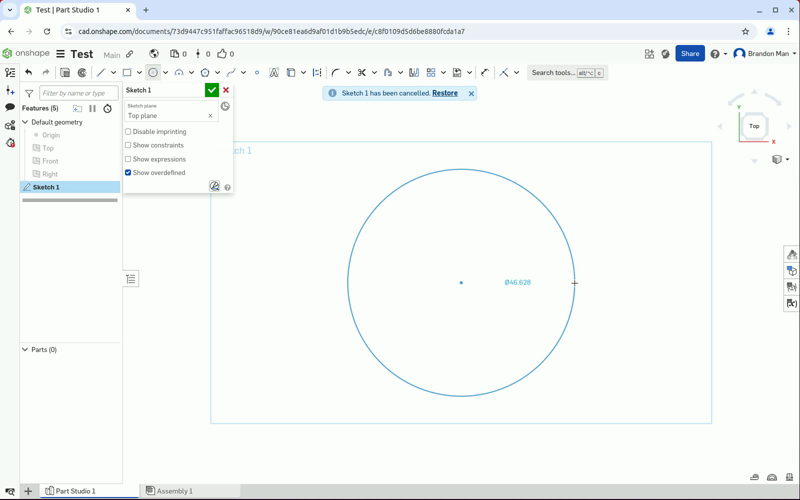
key(esc)
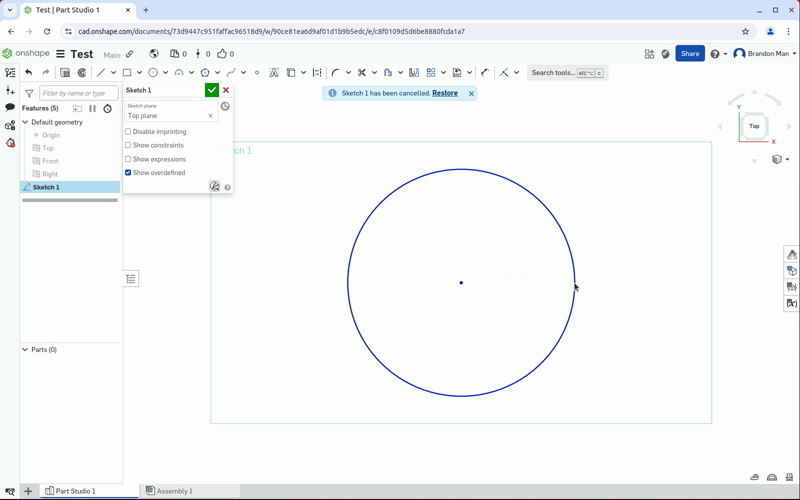
key(c)
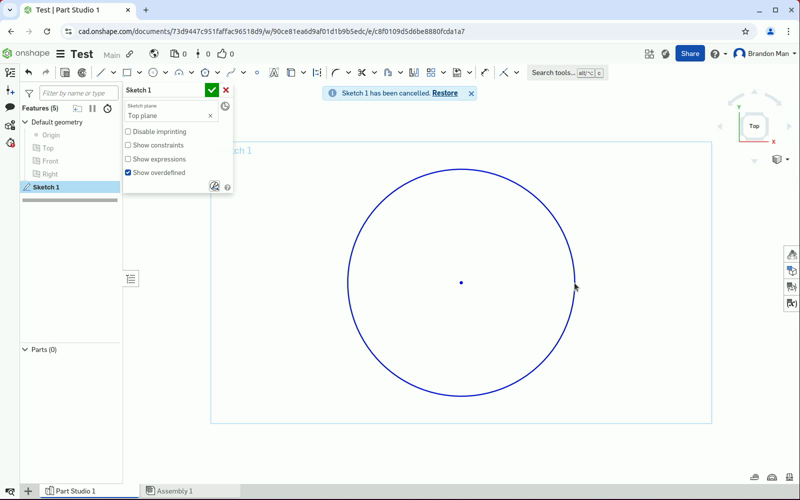
key_down(shift)
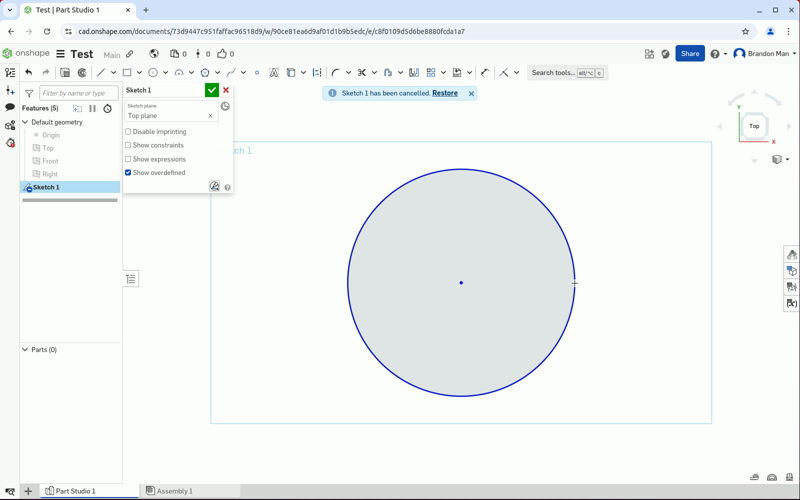
mouse_move(376, 344)
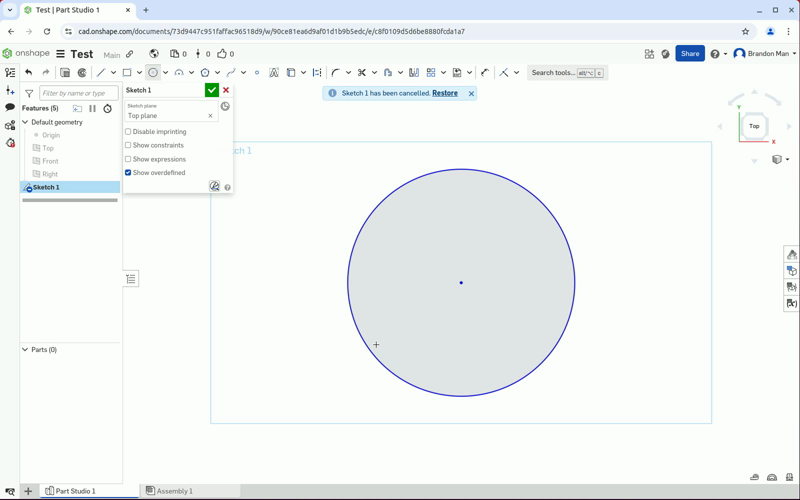
click(376, 344)
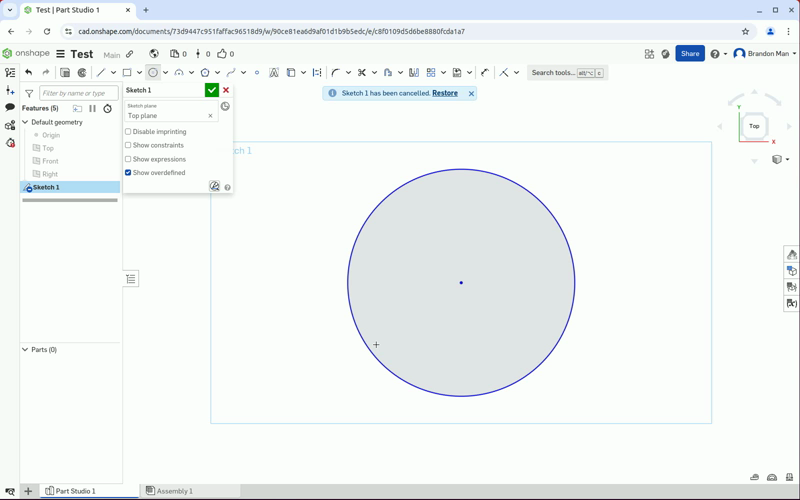
key_up(shift)
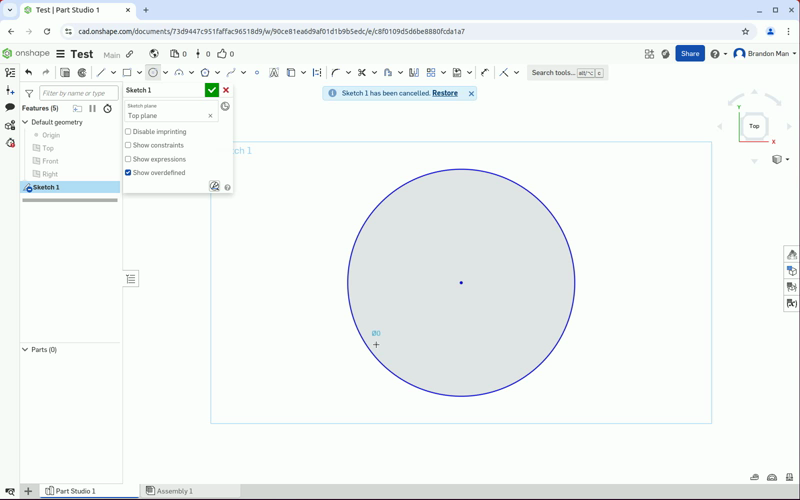
mouse_move(381, 344)
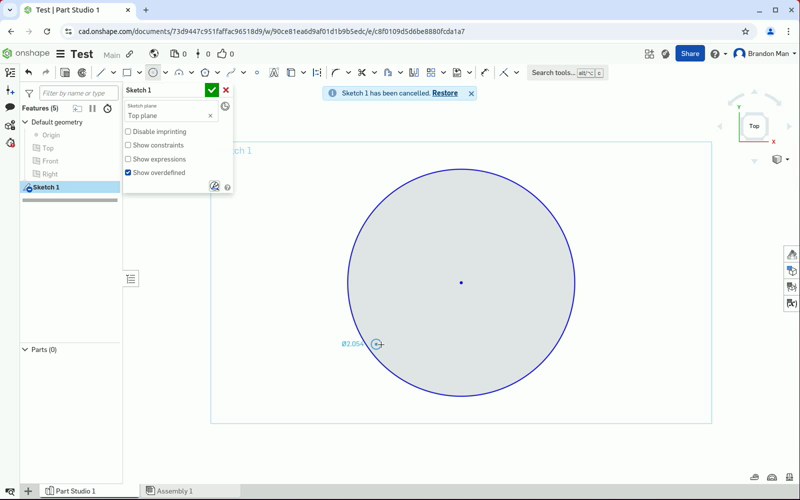
click(381, 344)
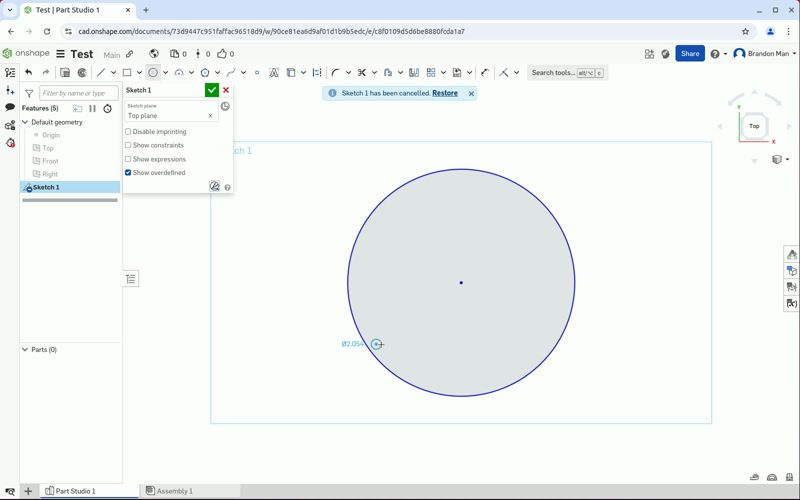
key(esc)
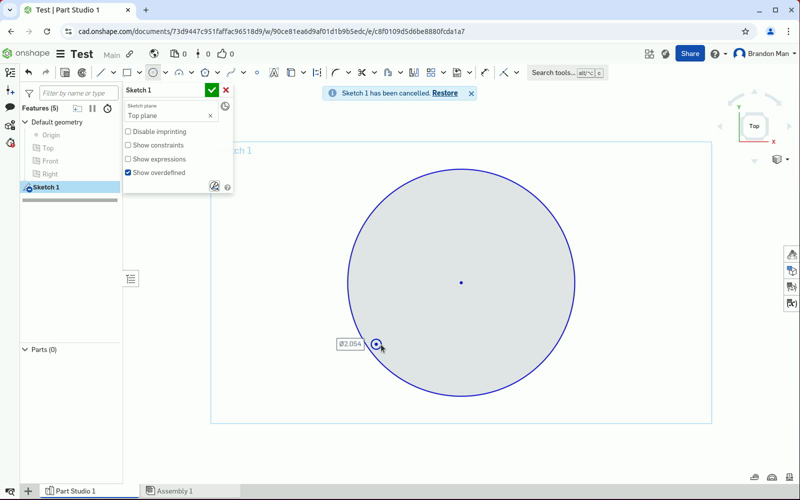
key(c)
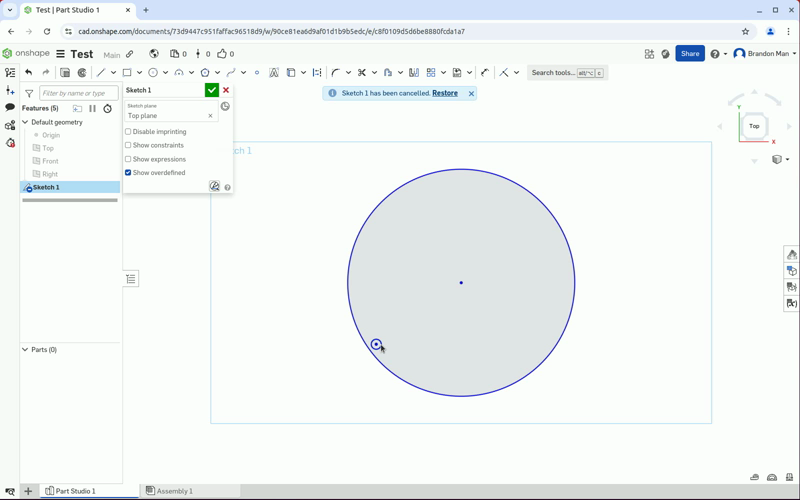
key_down(shift)
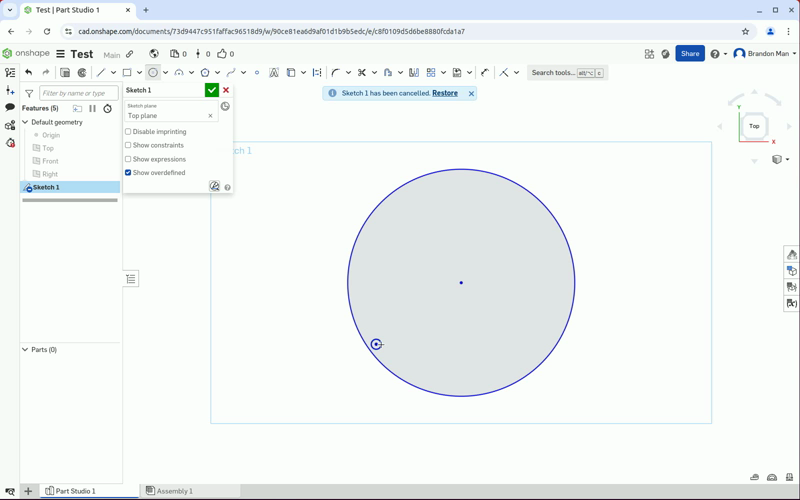
mouse_move(376, 221)
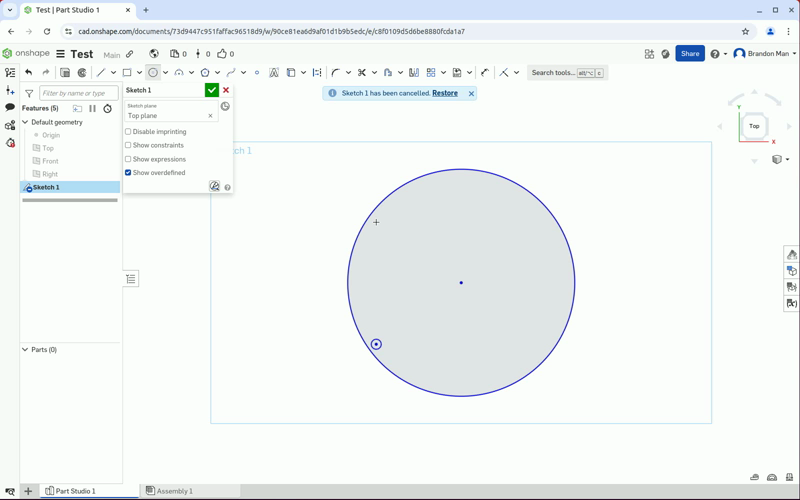
click(376, 221)
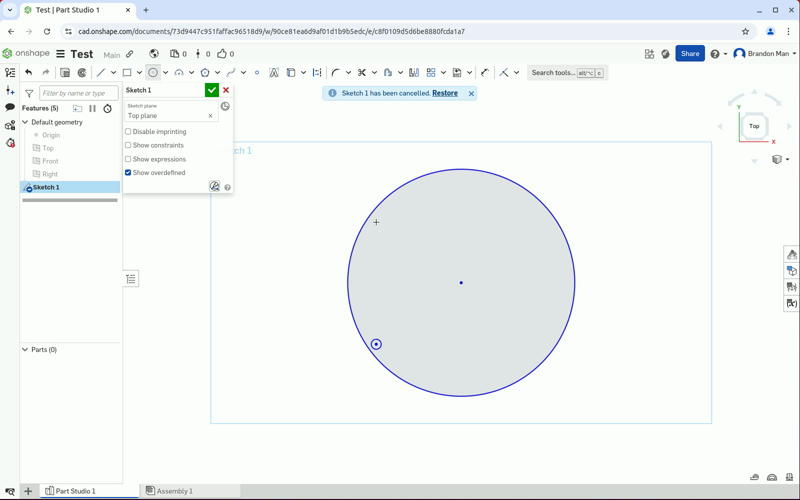
key_up(shift)
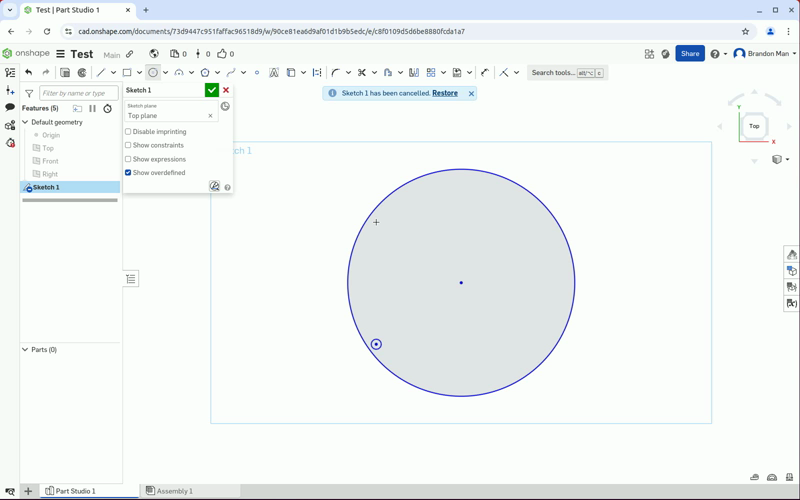
mouse_move(381, 221)
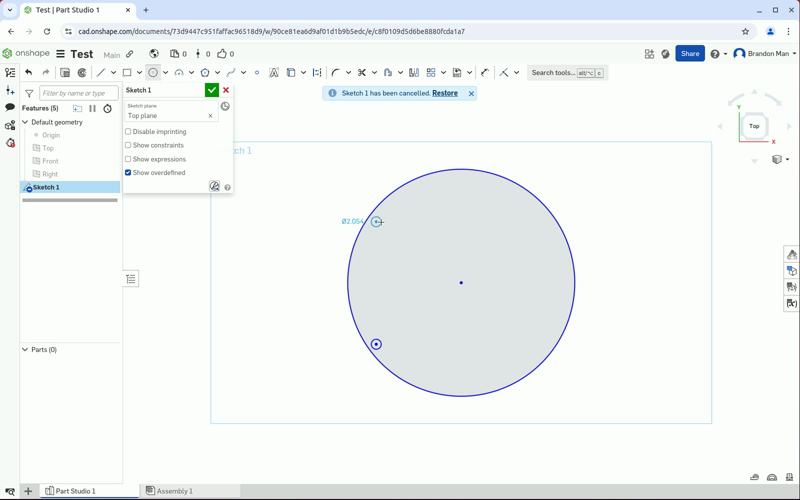
click(381, 221)
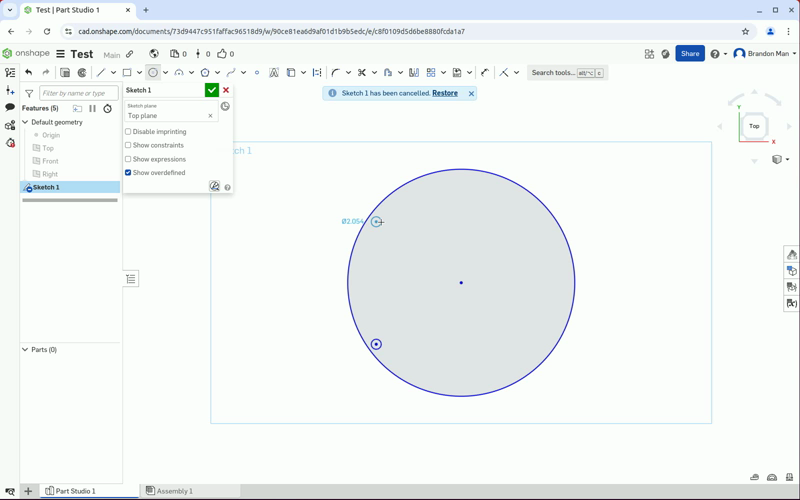
key(esc)
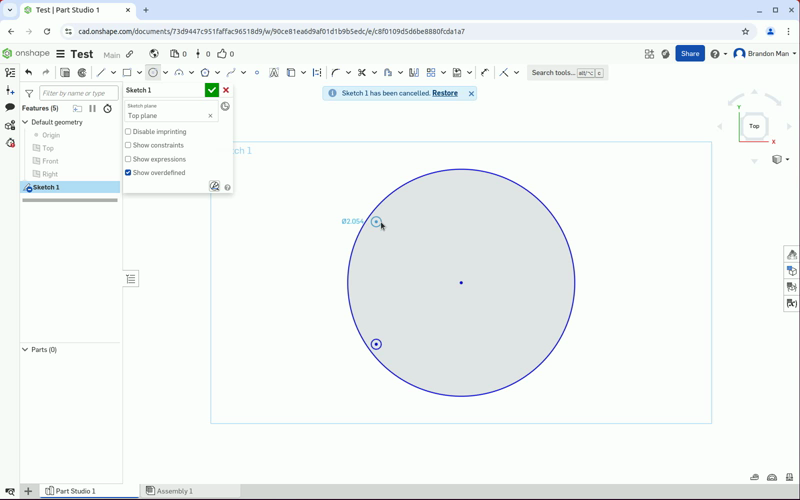
key(c)
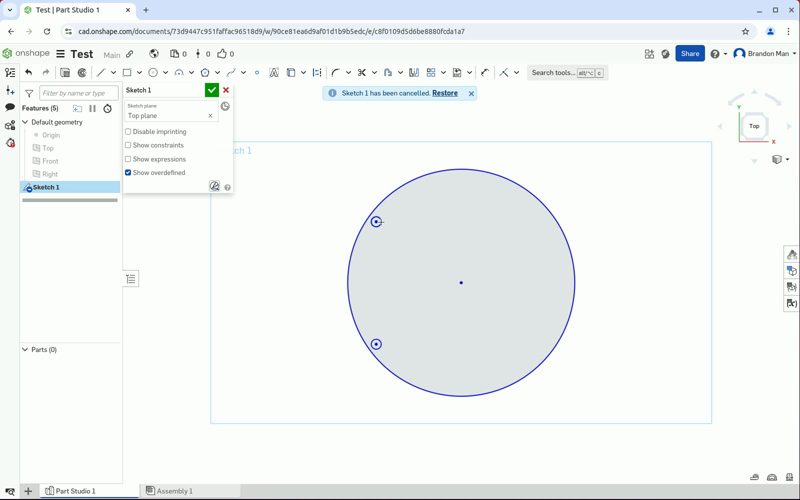
key_down(shift)
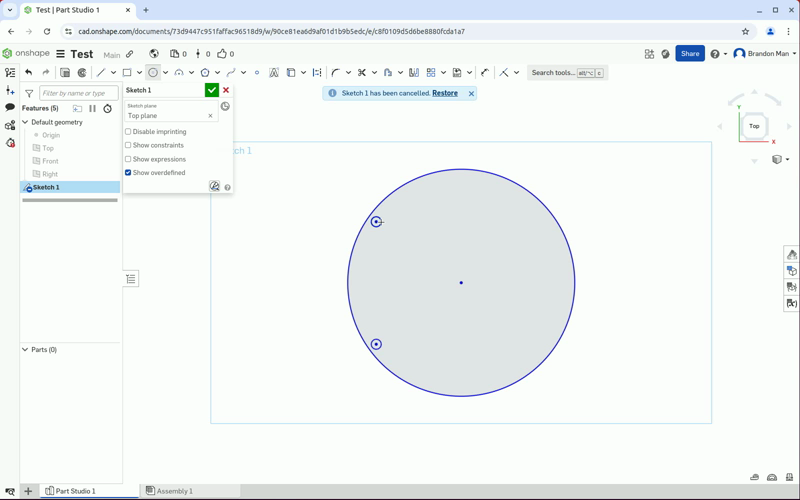
mouse_move(461, 282)
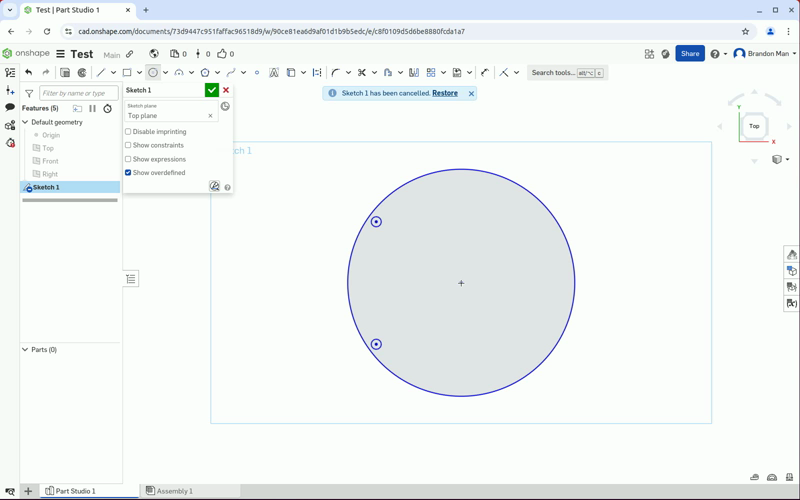
click(461, 282)
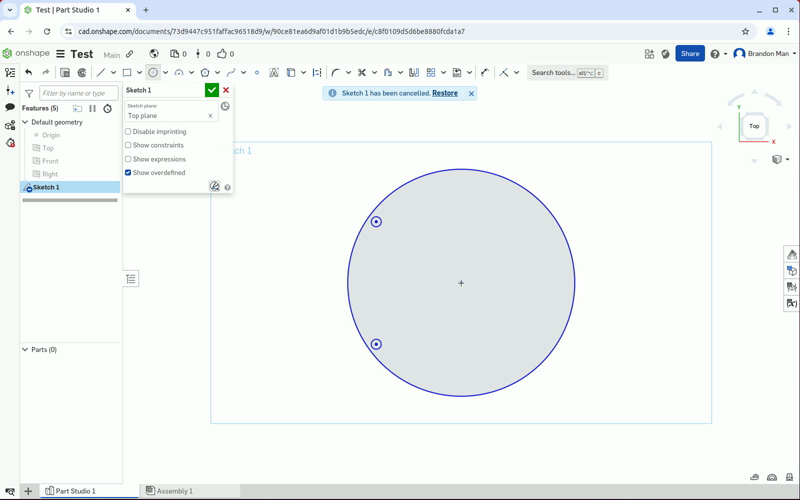
key_up(shift)
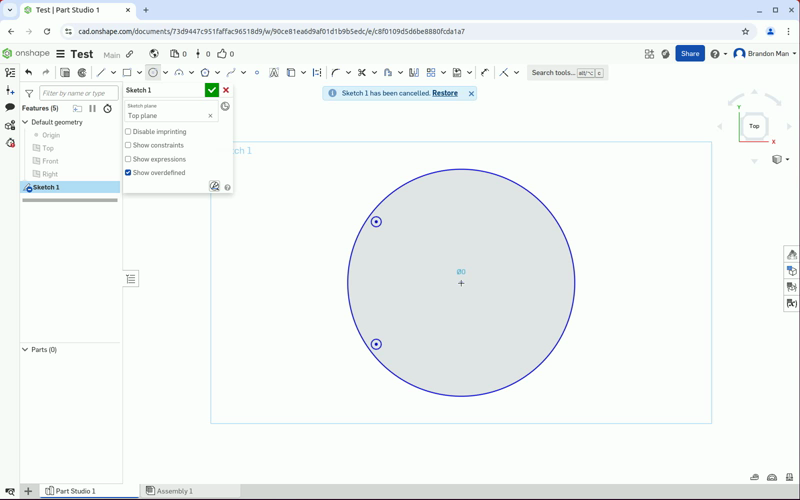
mouse_move(527, 282)
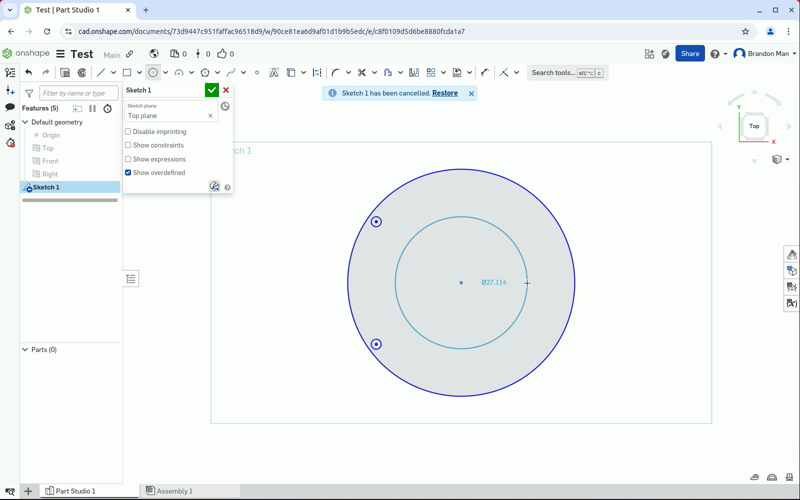
click(527, 282)
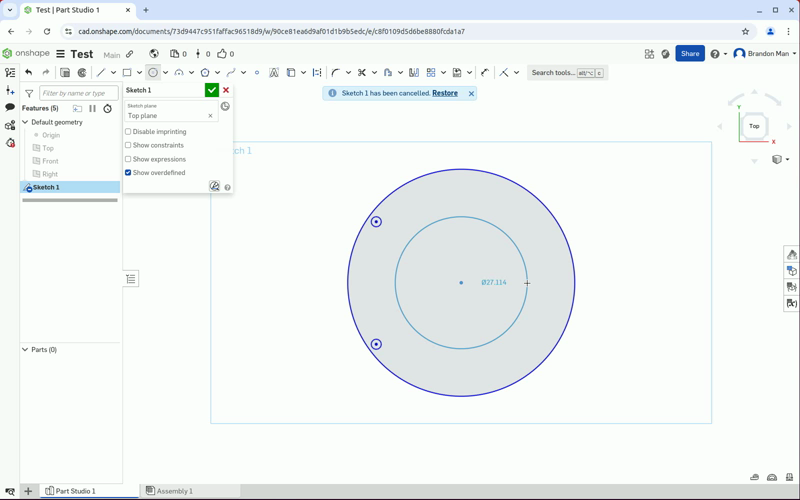
key(esc)
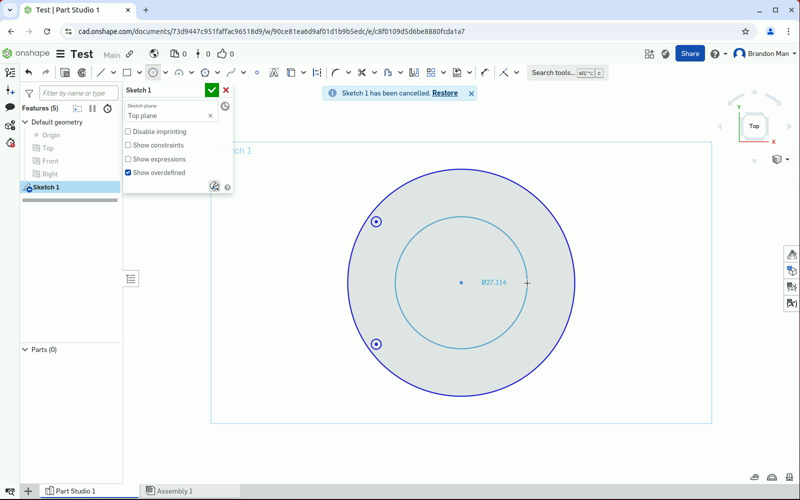
key(c)
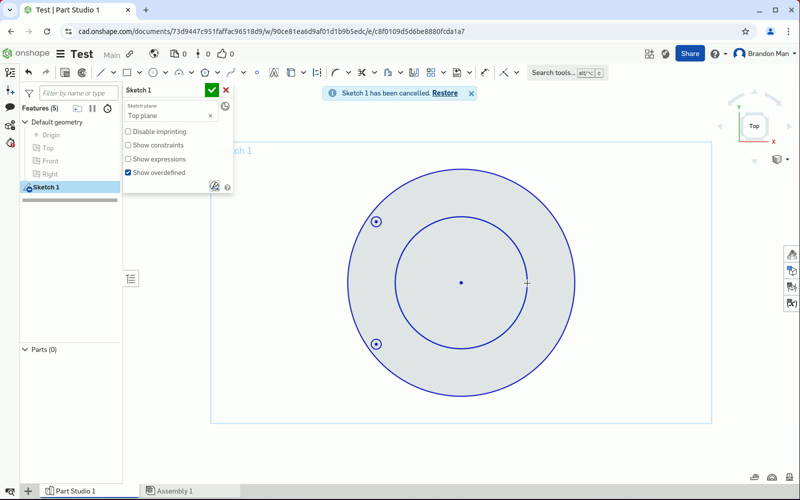
key_down(shift)
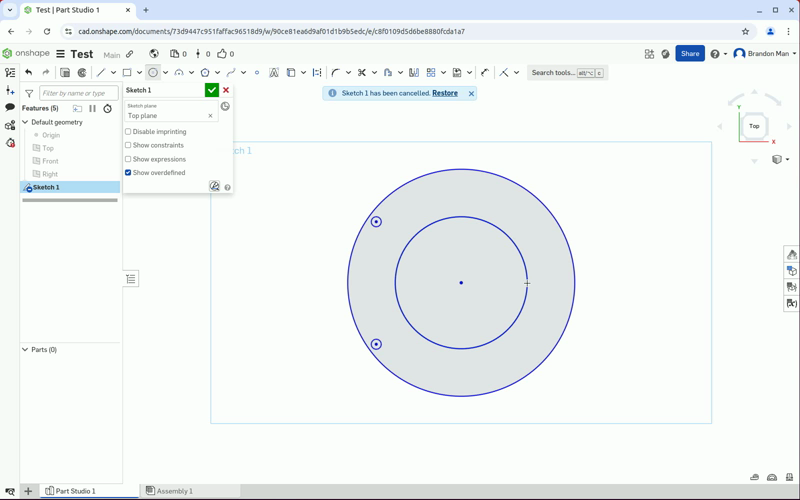
mouse_move(543, 344)
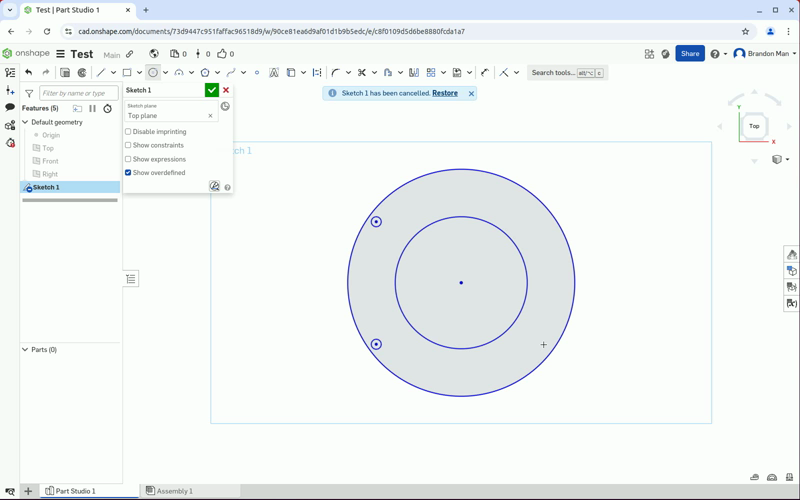
click(543, 344)
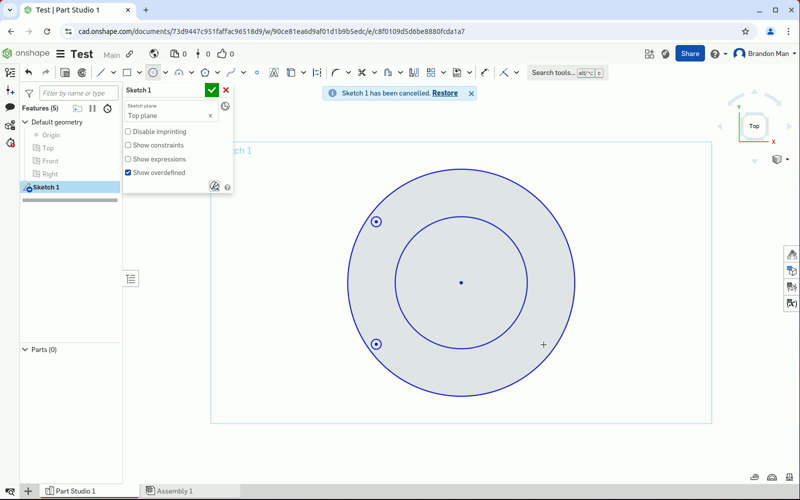
key_up(shift)
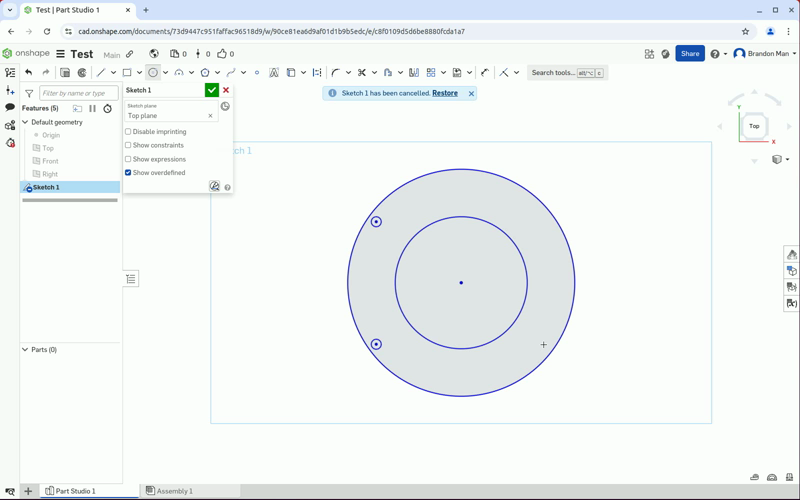
mouse_move(548, 344)
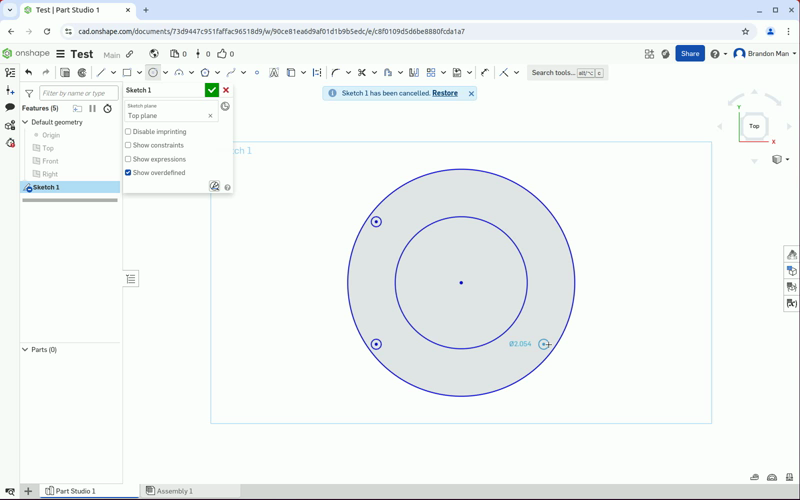
click(548, 344)
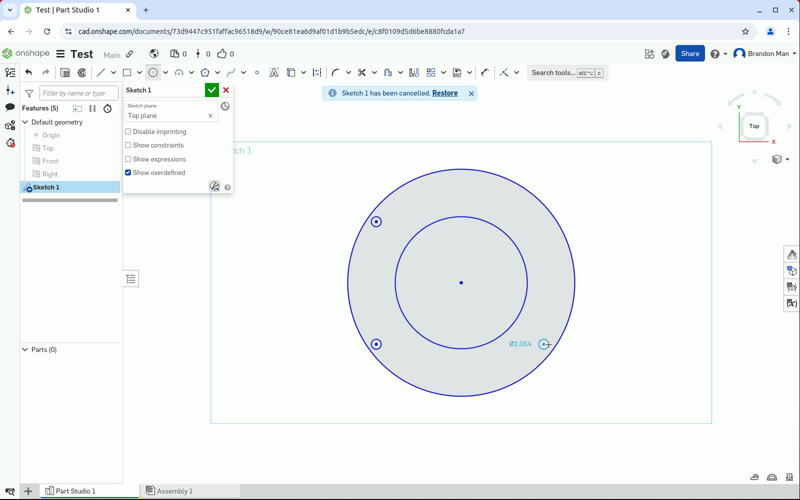
key(esc)
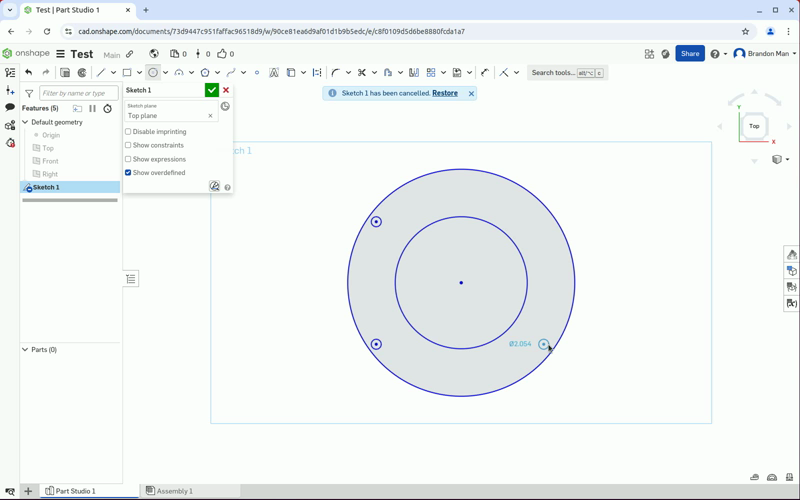
key(c)
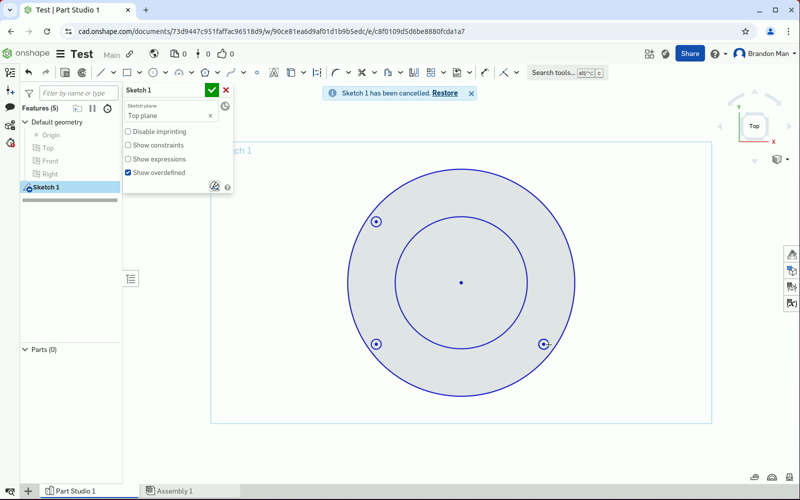
key_down(shift)
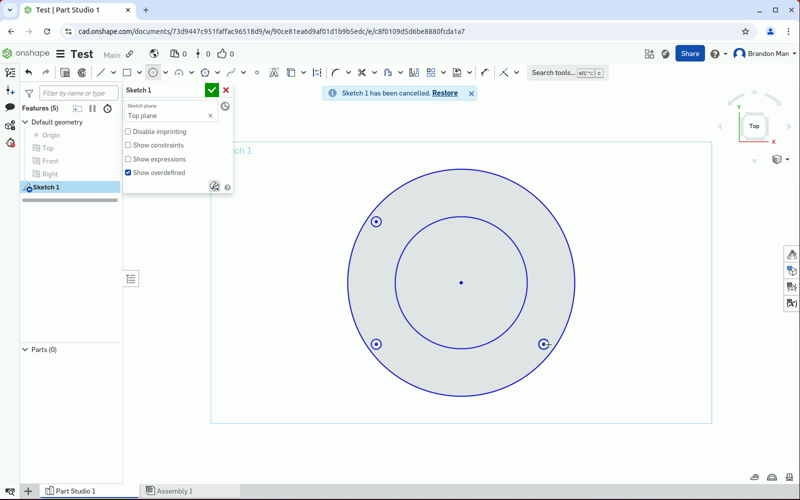
mouse_move(543, 221)
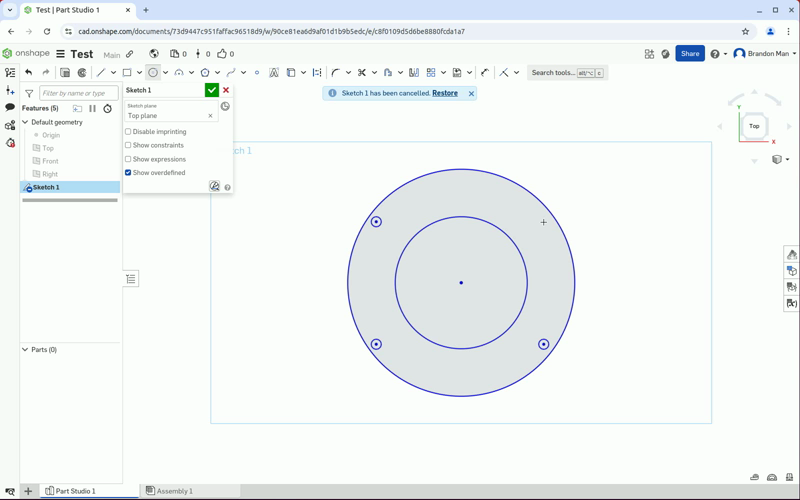
click(543, 221)
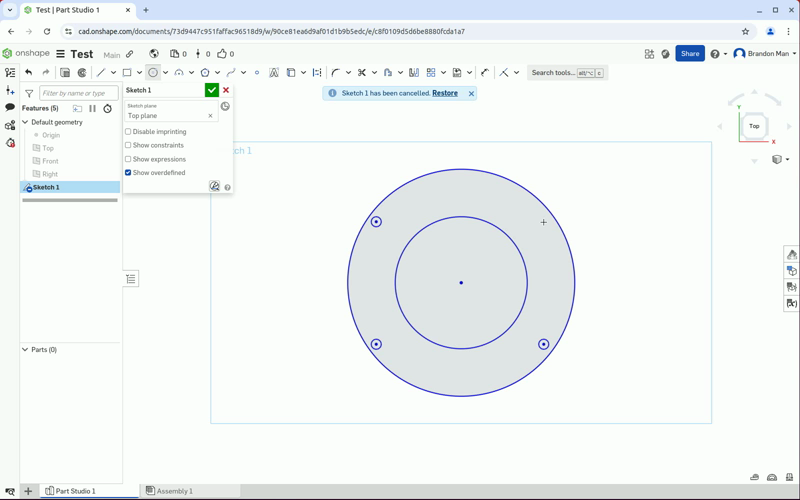
key_up(shift)
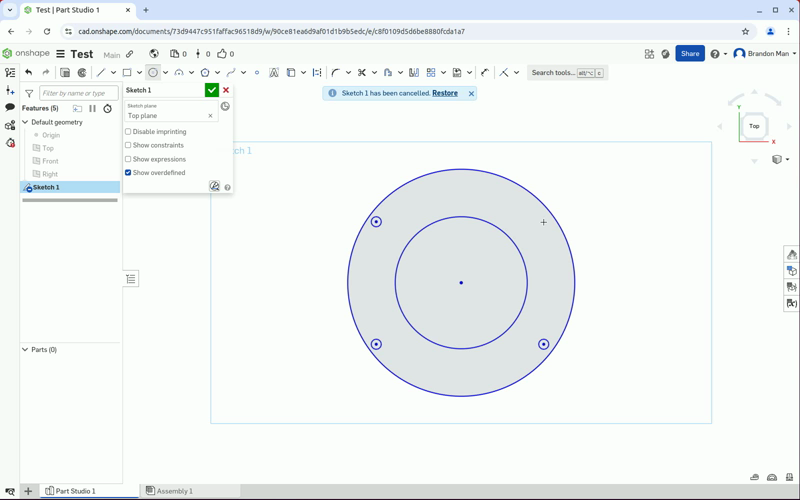
mouse_move(548, 221)
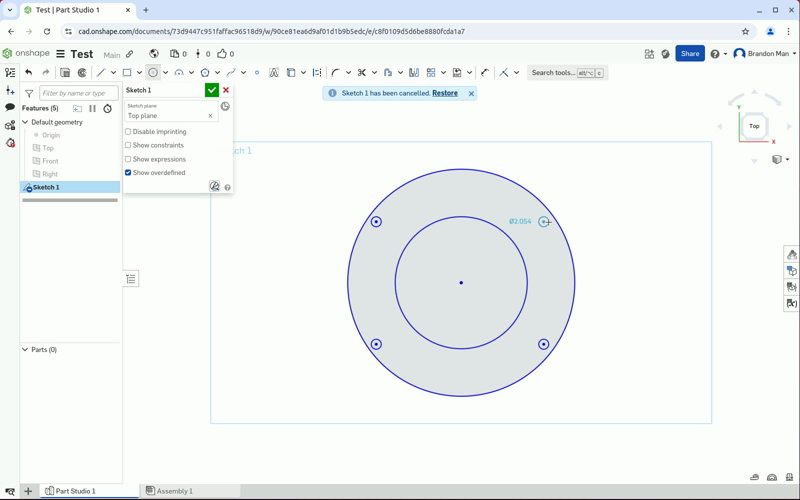
click(548, 221)
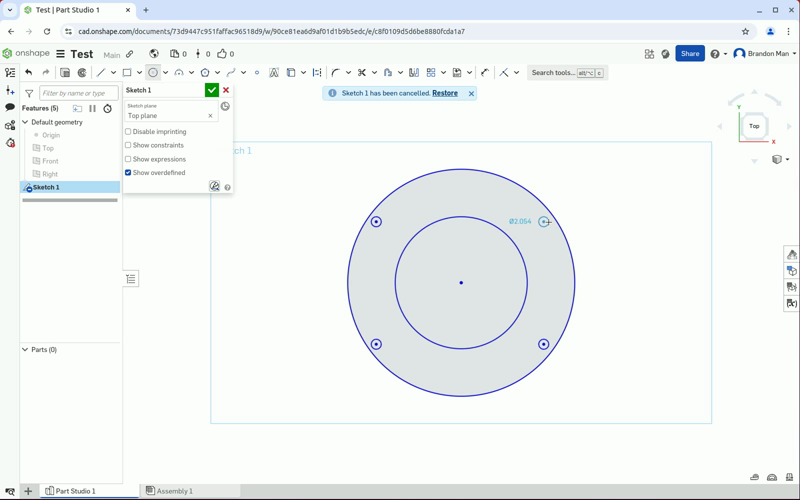
key(esc)
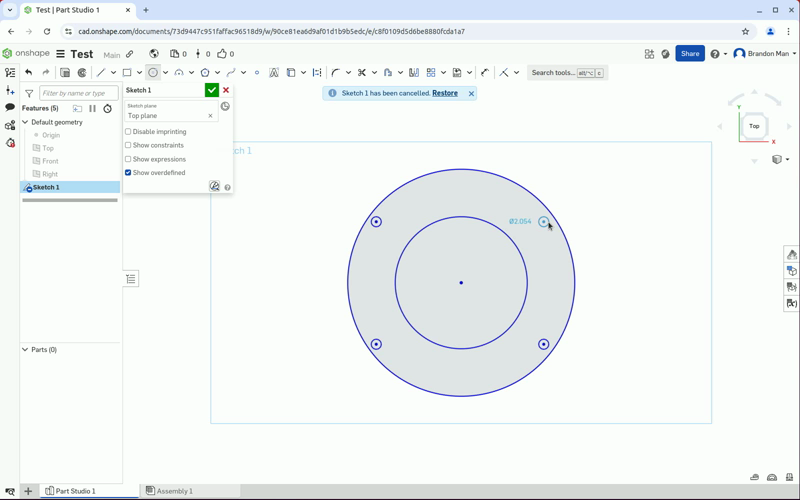
mouse_move(501, 202)
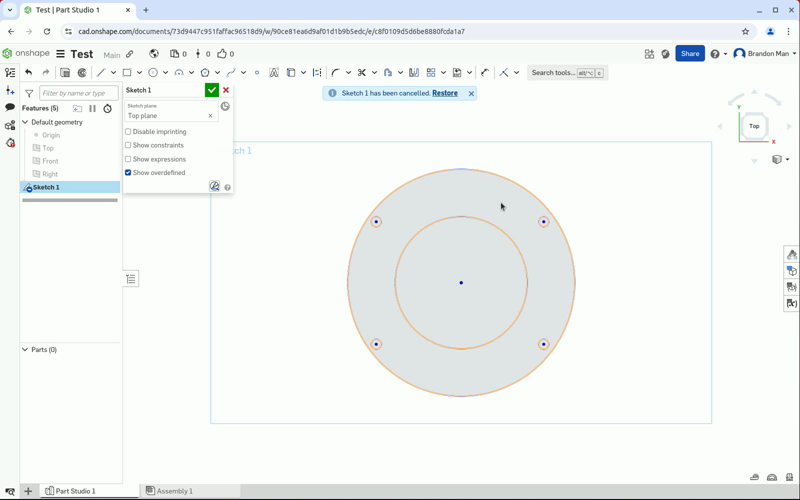
click(501, 202)
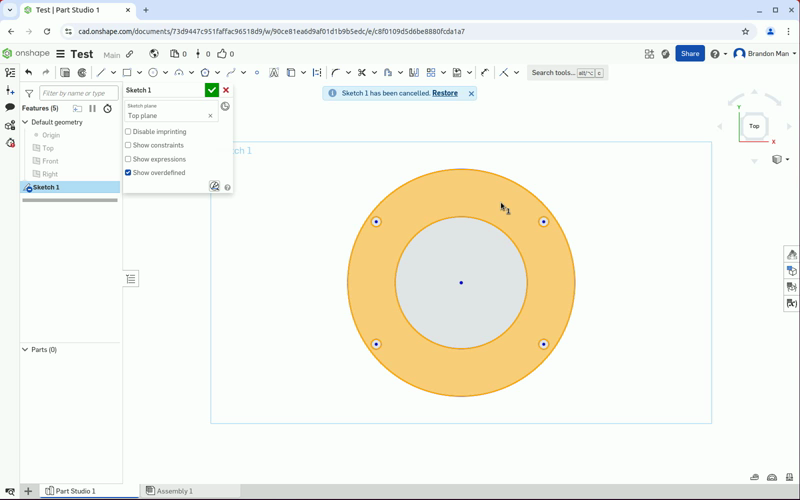
mouse_move(73, 352)
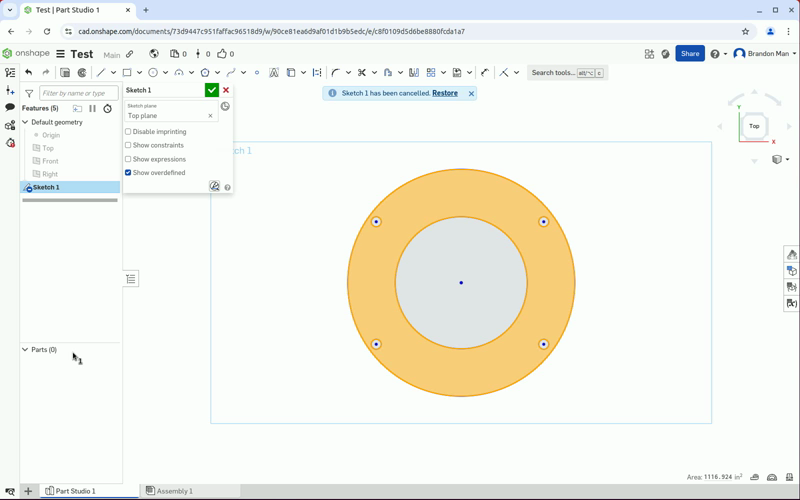
key(shift+y)
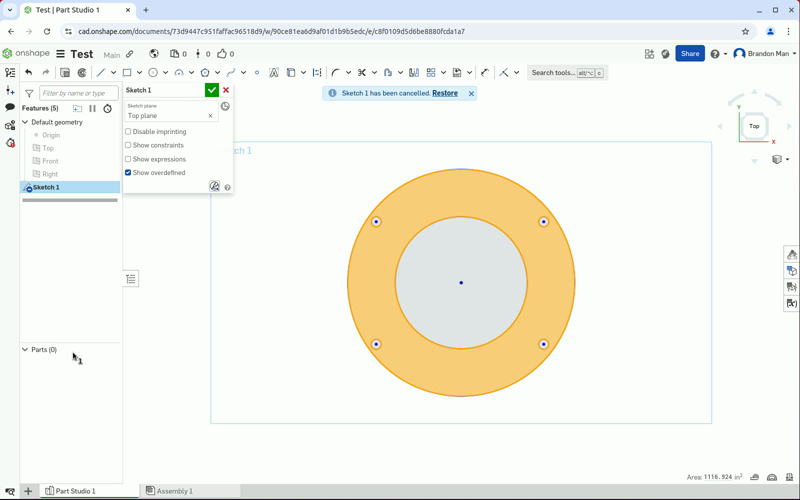
key(shift+e)
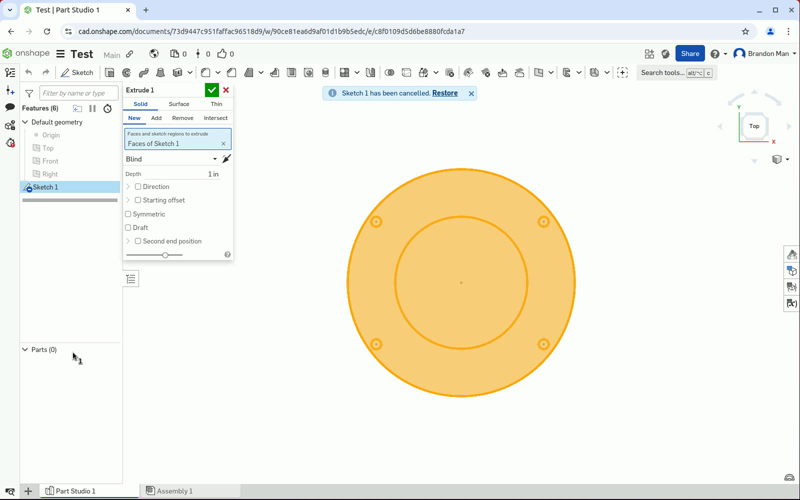
mouse_move(143, 106)
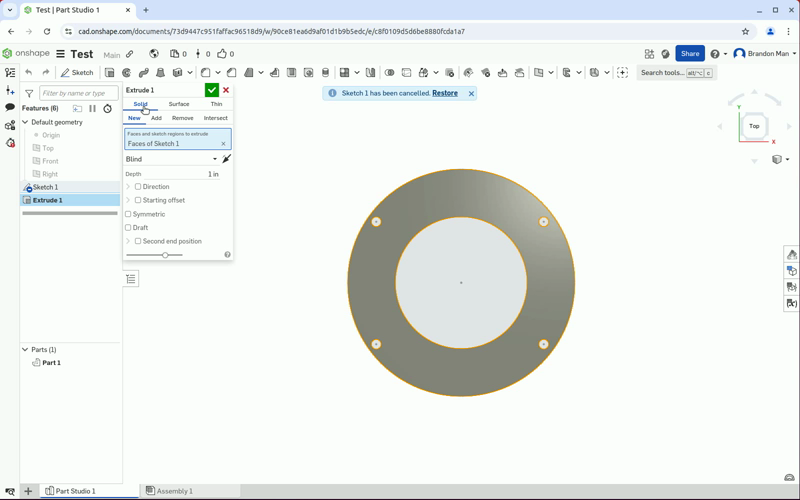
click(143, 106)
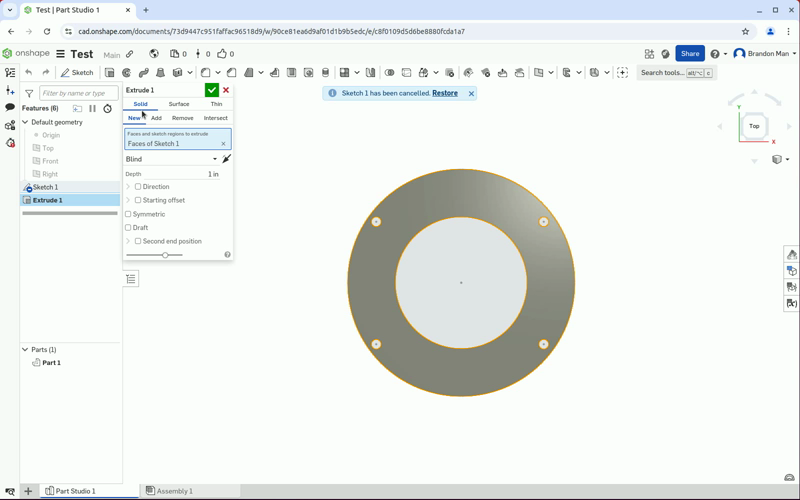
mouse_move(137, 120)
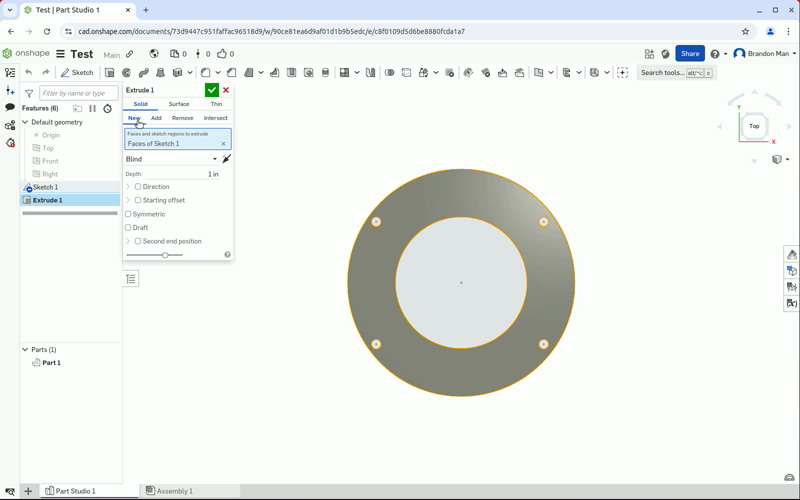
click(137, 120)
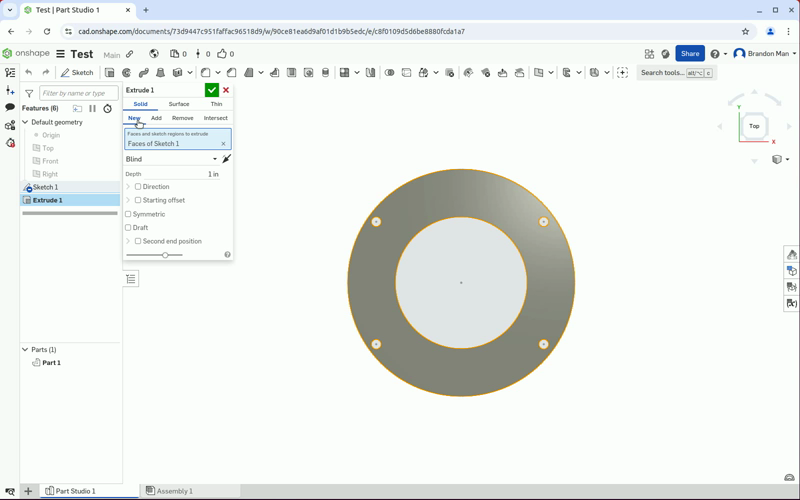
key(tab, 4)
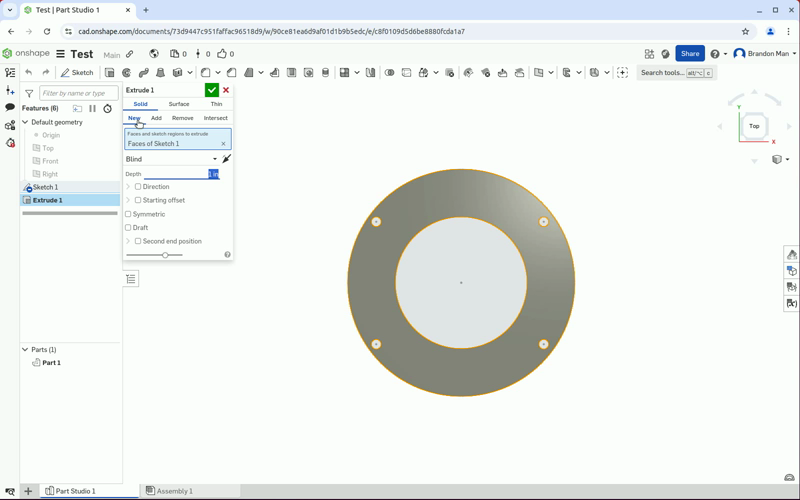
text(0.963)
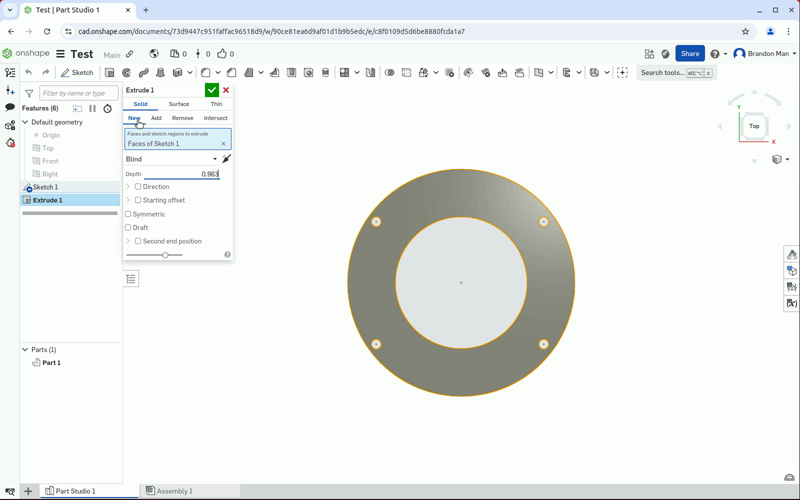
key(enter)
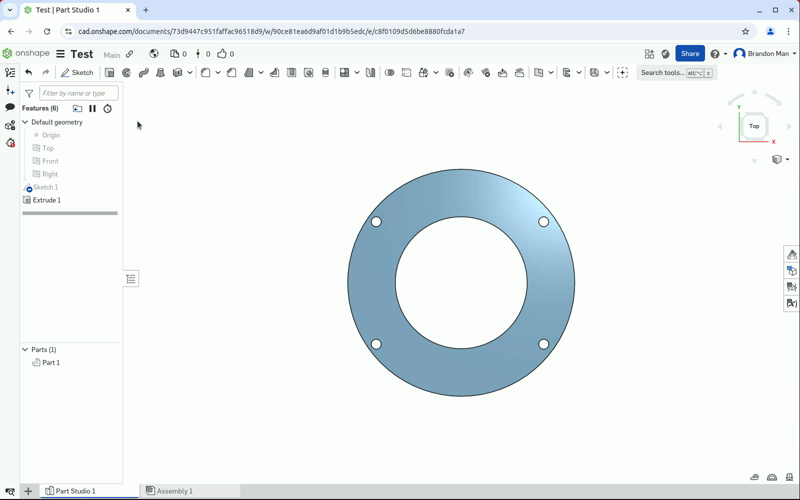
key(shift+h)
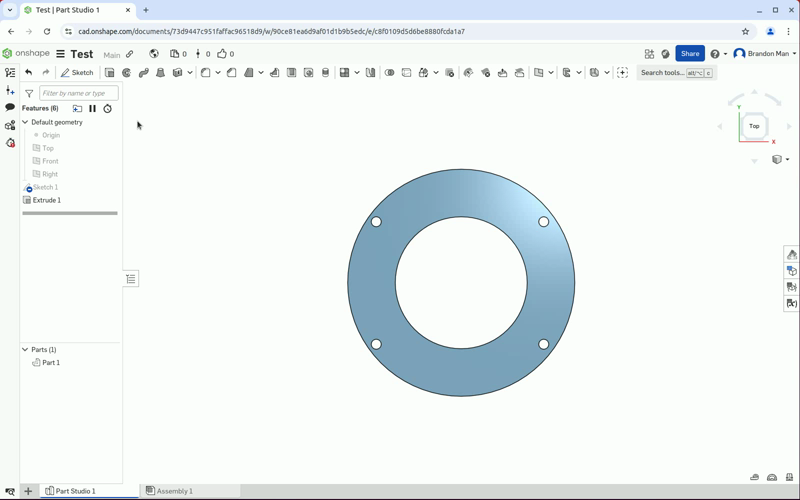
key(shift+h)
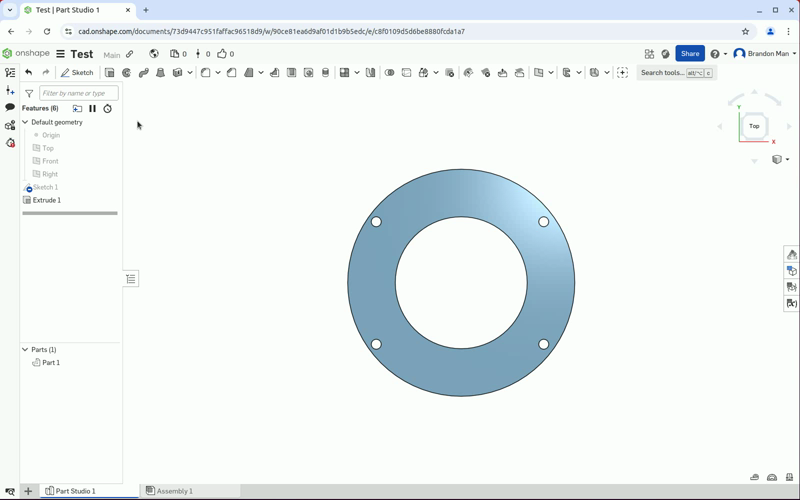
mouse_move(73, 189)
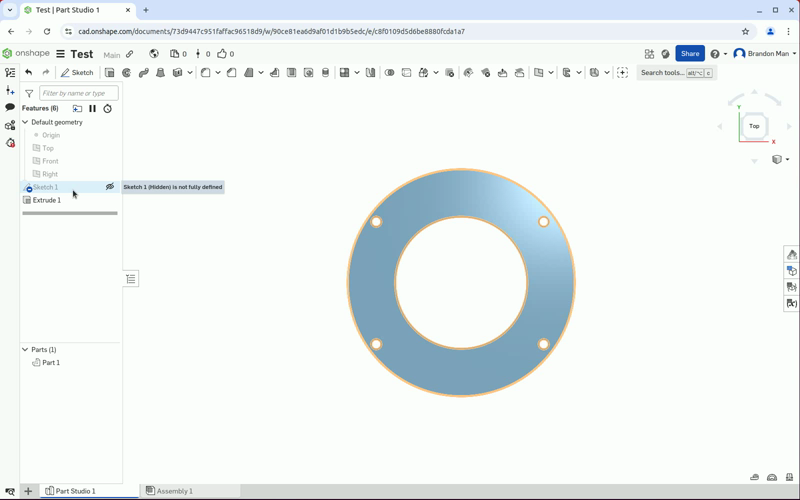
click(73, 189)
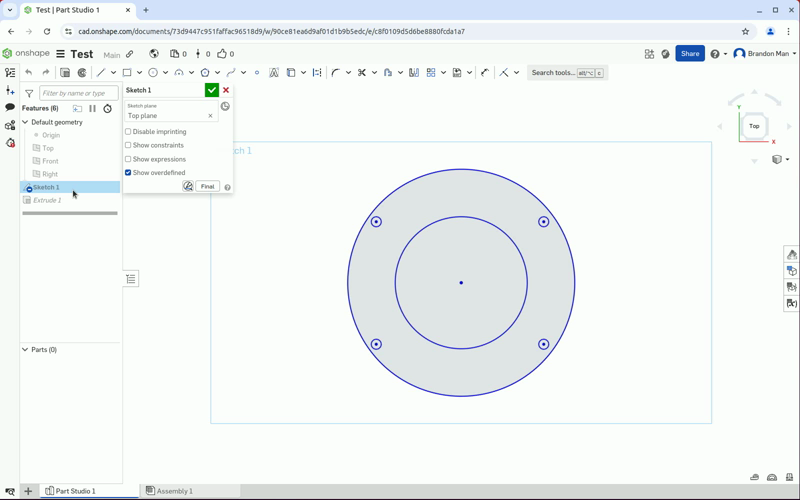
mouse_move(229, 92)
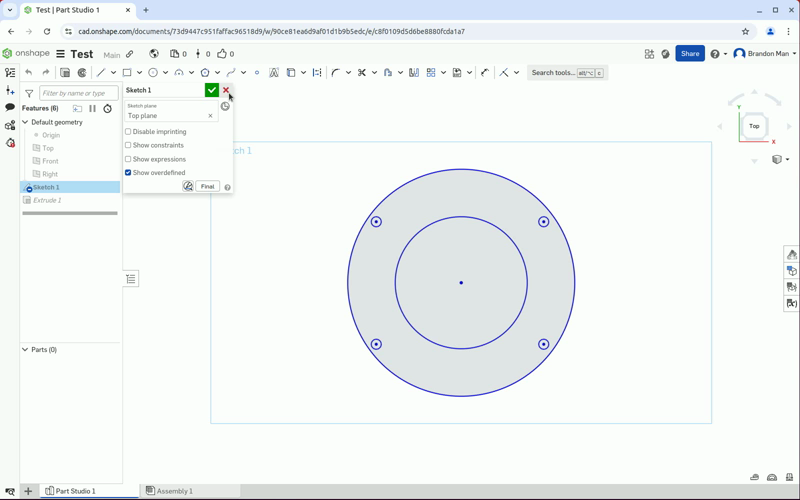
click(229, 92)
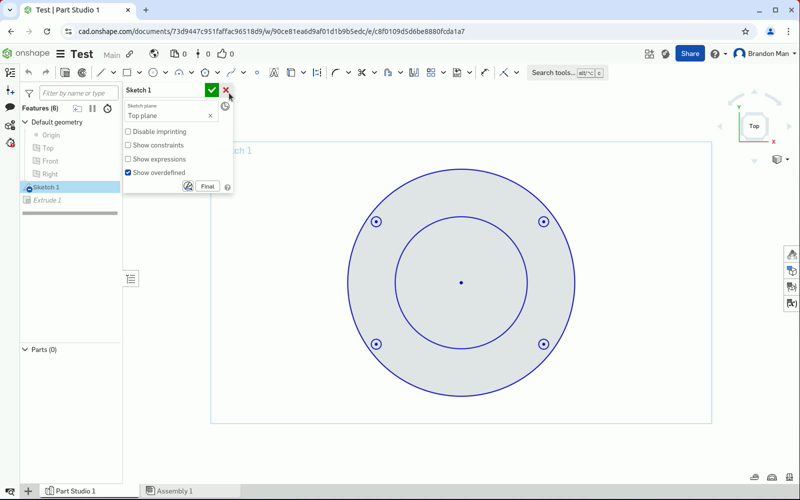
key(shift+s)
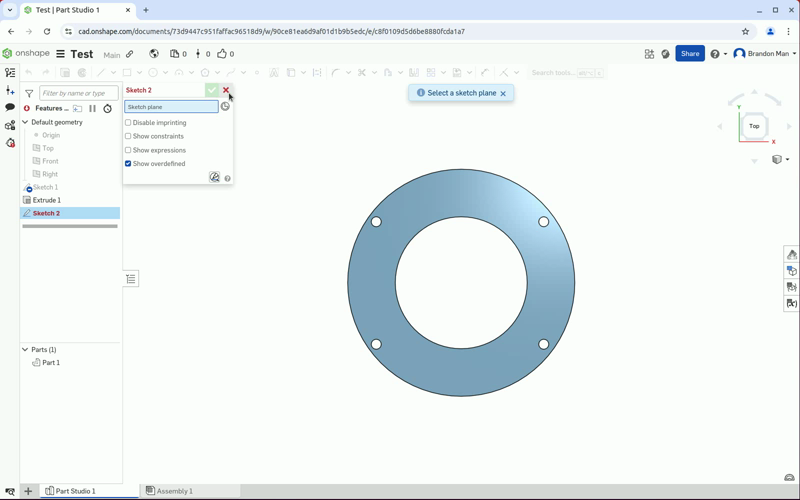
mouse_move(73, 150)
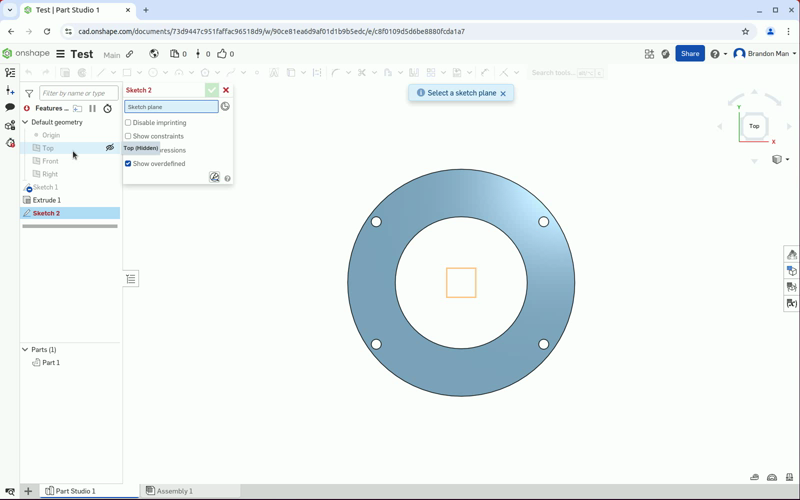
click(73, 150)
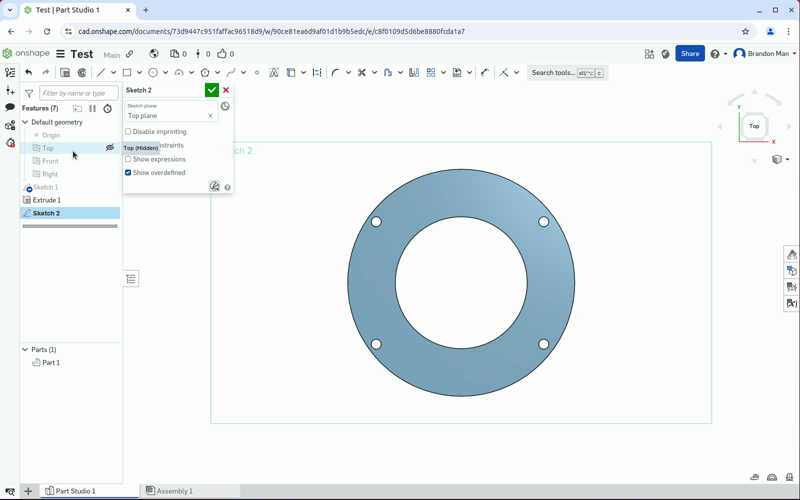
mouse_move(73, 352)
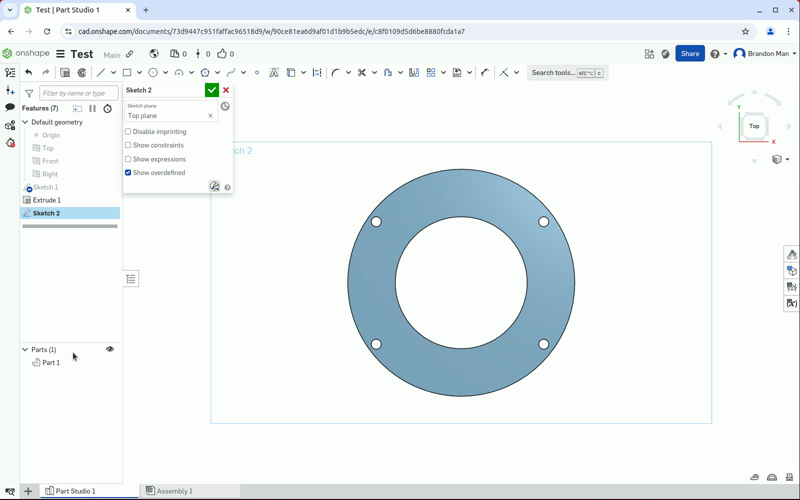
key(y)
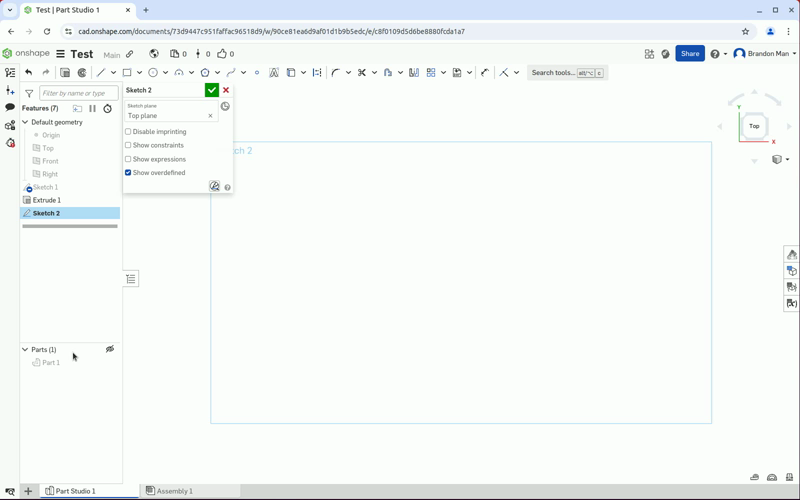
key(c)
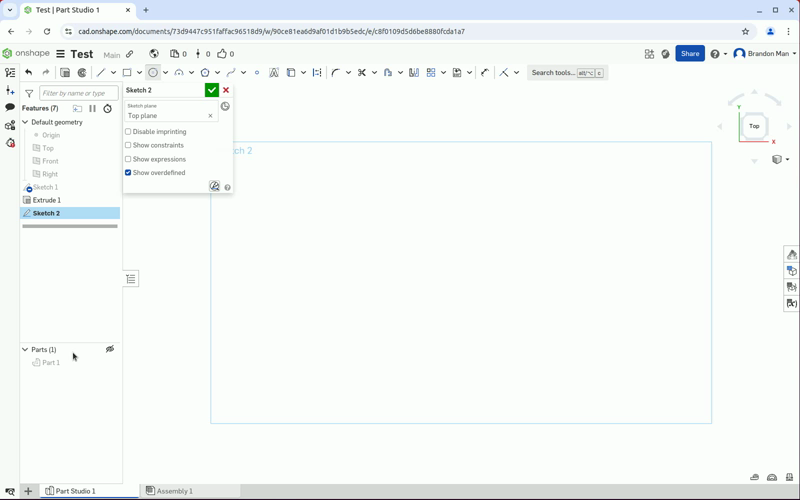
key_down(shift)
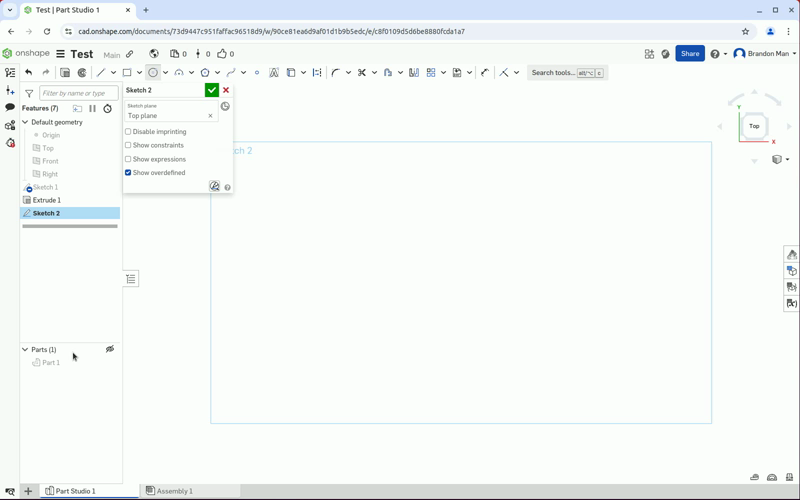
mouse_move(461, 282)
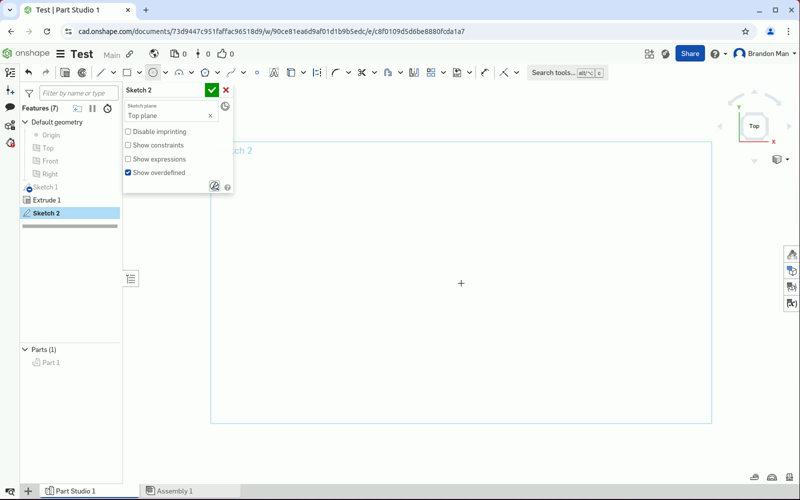
click(461, 282)
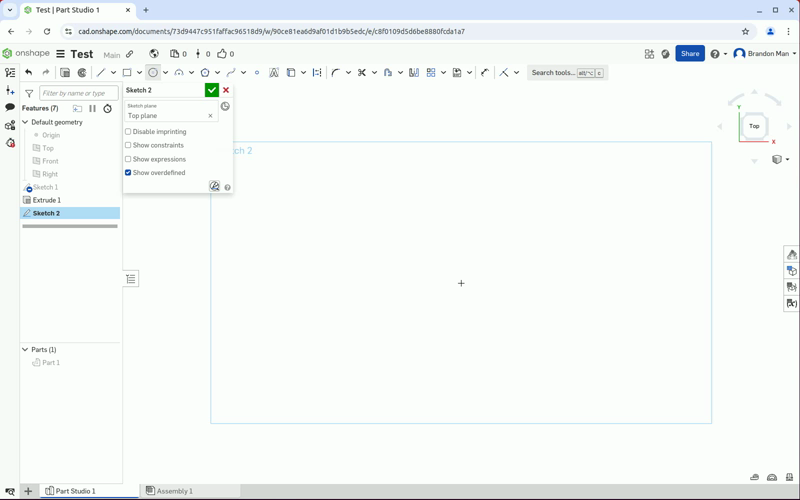
key_up(shift)
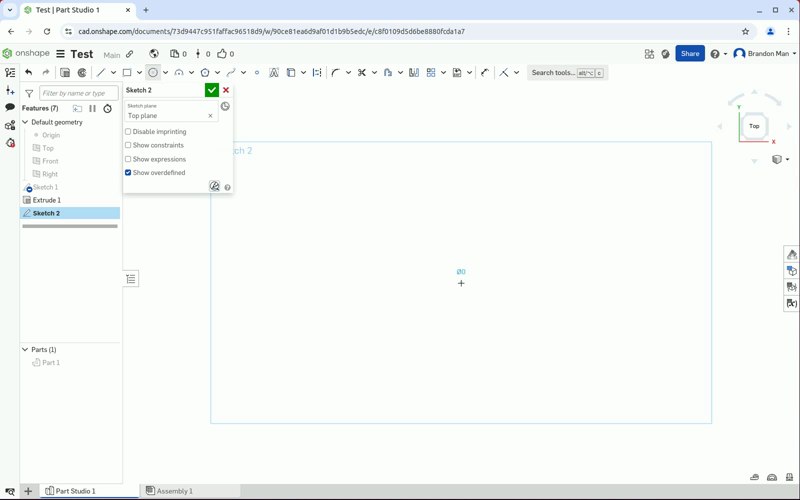
mouse_move(527, 282)
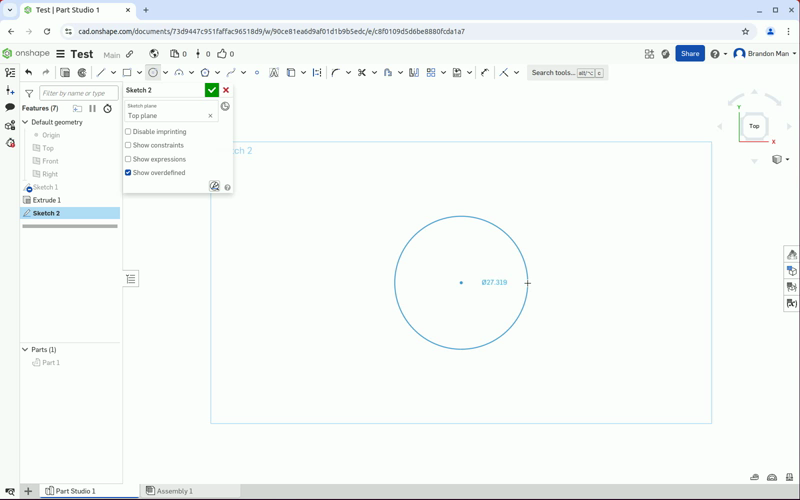
click(527, 282)
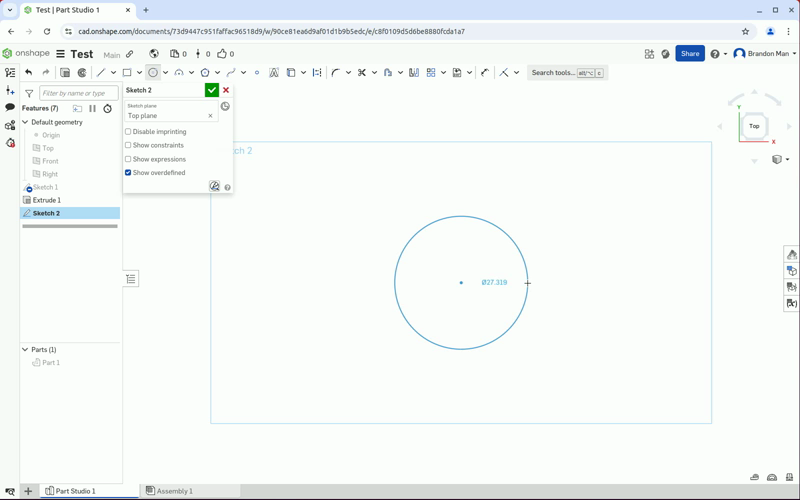
key(esc)
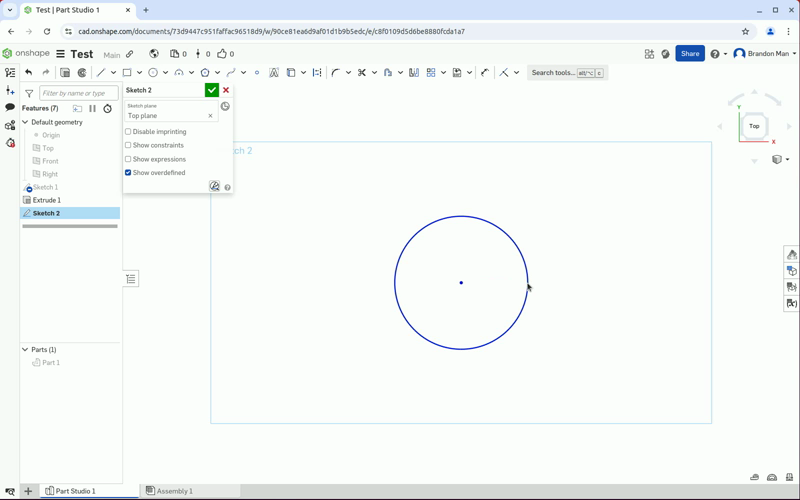
key(c)
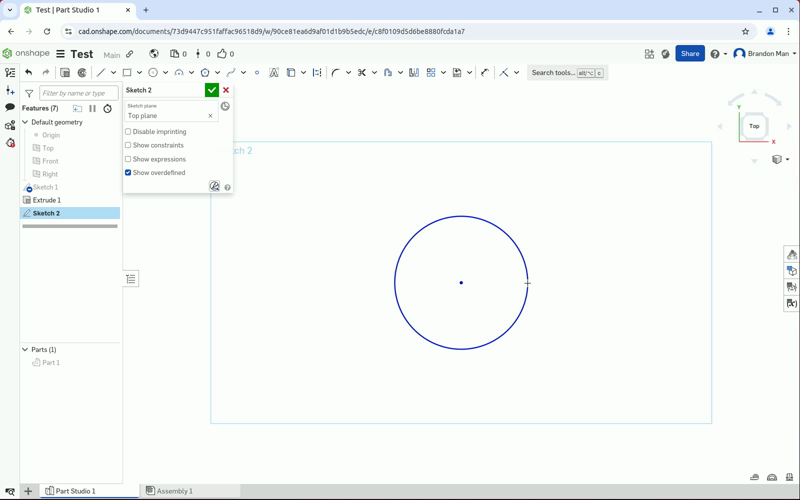
key_down(shift)
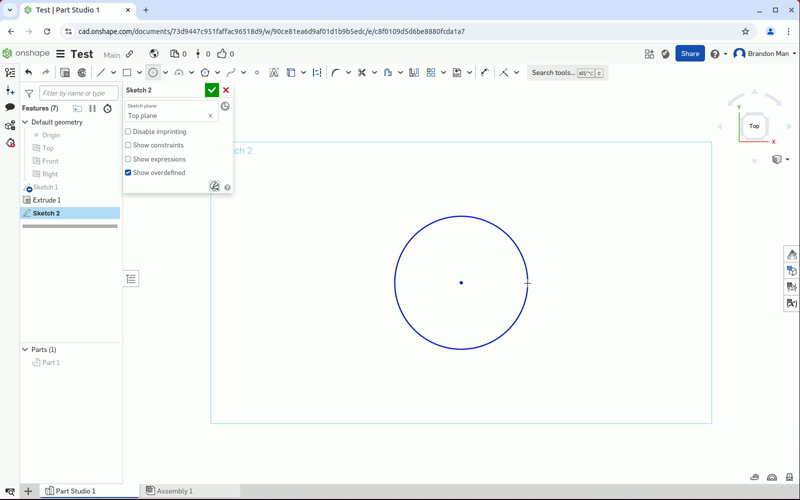
mouse_move(432, 282)
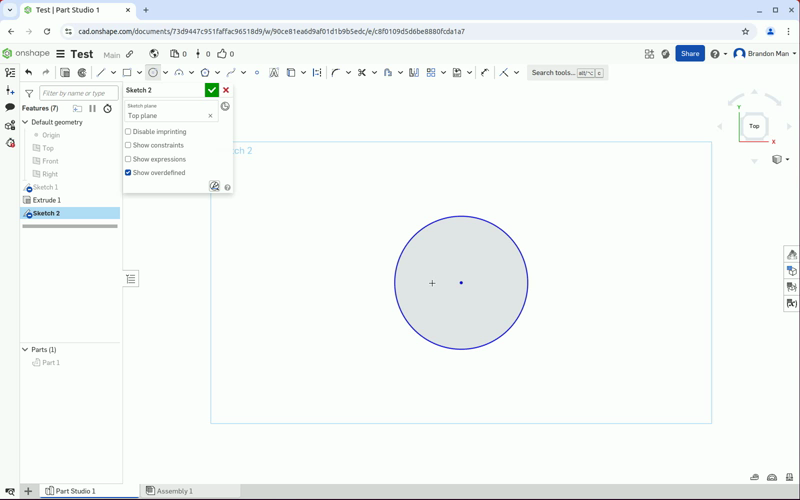
click(432, 282)
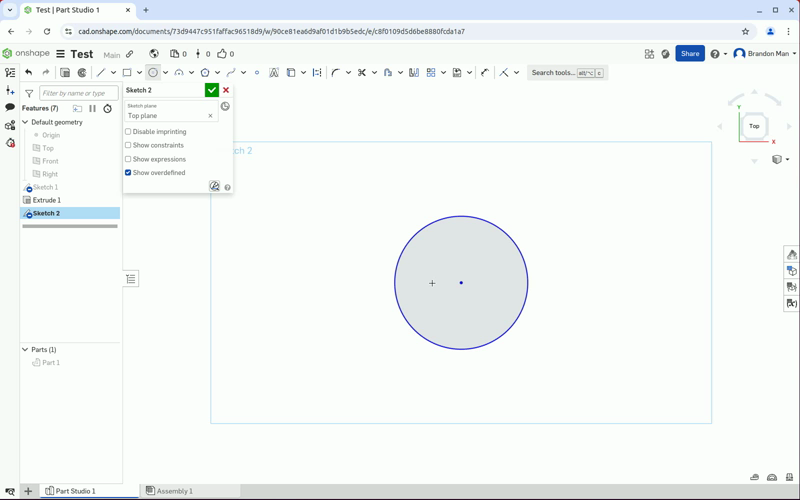
key_up(shift)
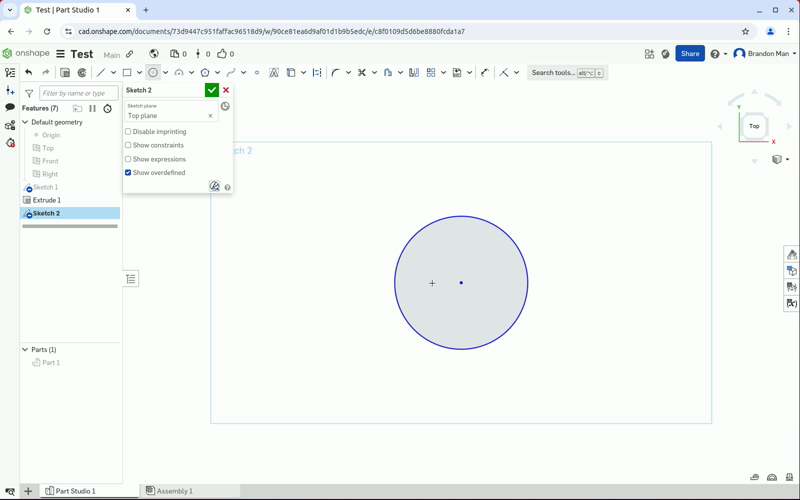
mouse_move(436, 282)
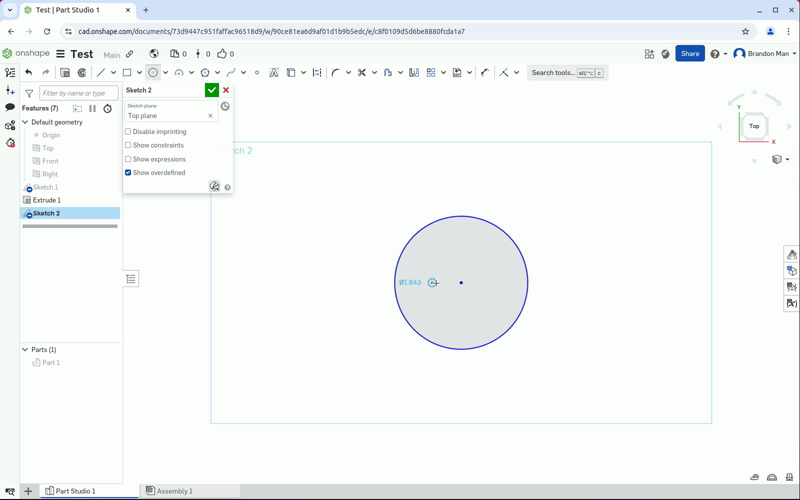
click(436, 282)
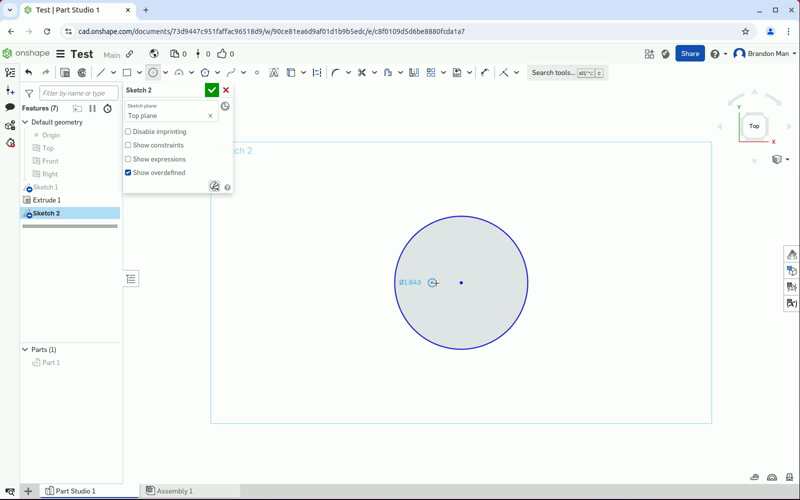
key(esc)
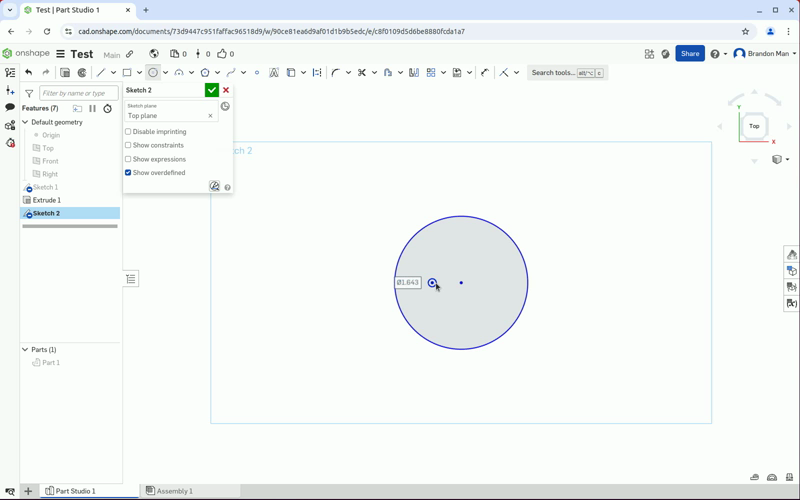
key(c)
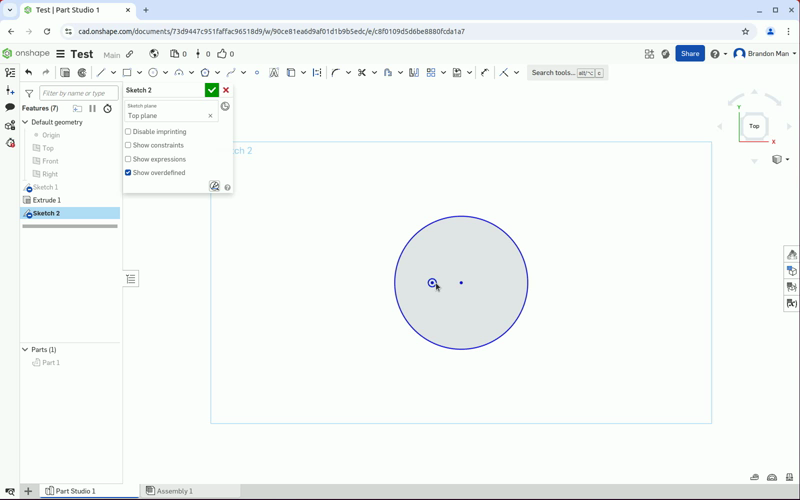
key_down(shift)
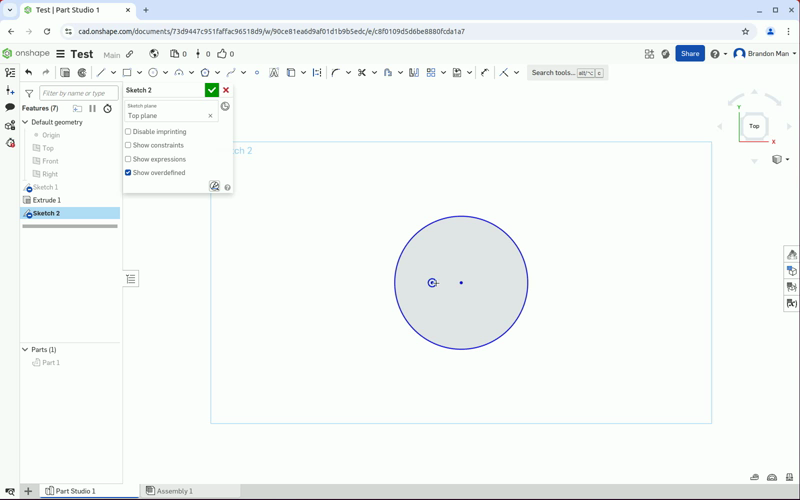
mouse_move(461, 282)
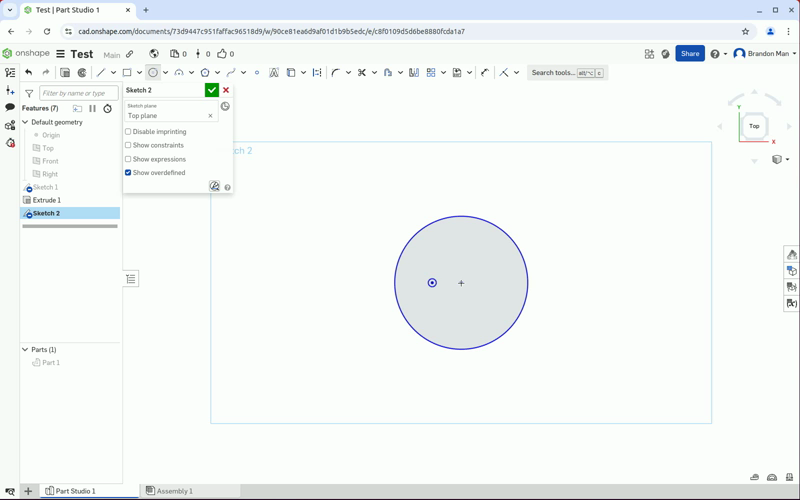
click(461, 282)
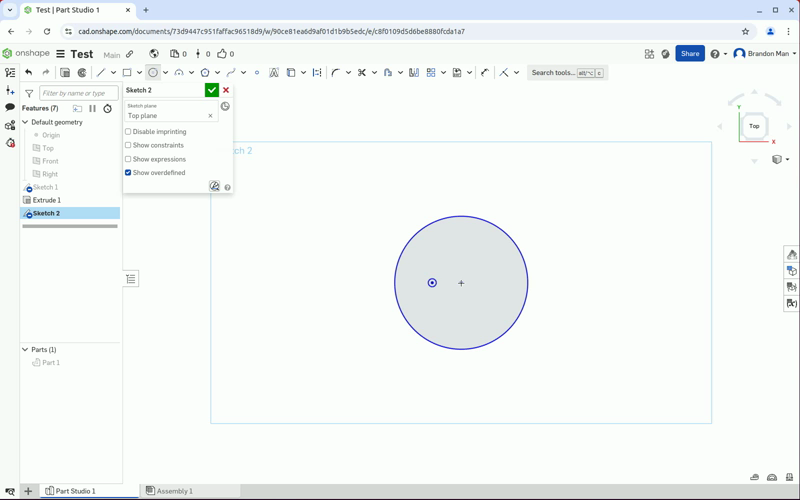
key_up(shift)
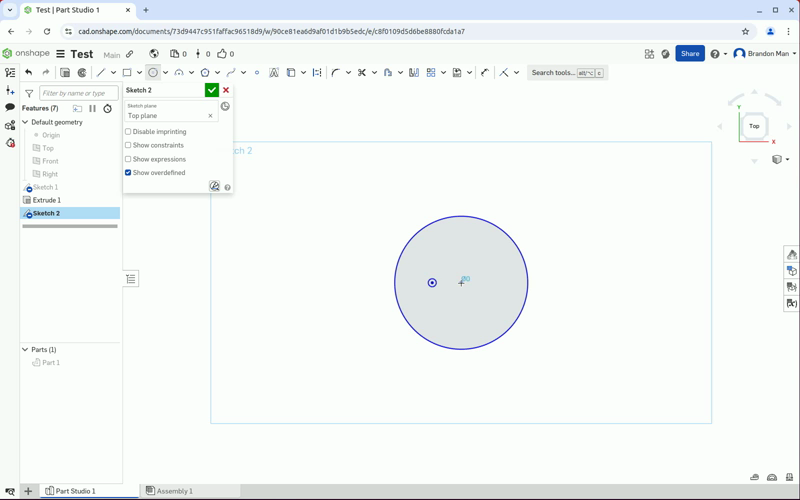
mouse_move(465, 282)
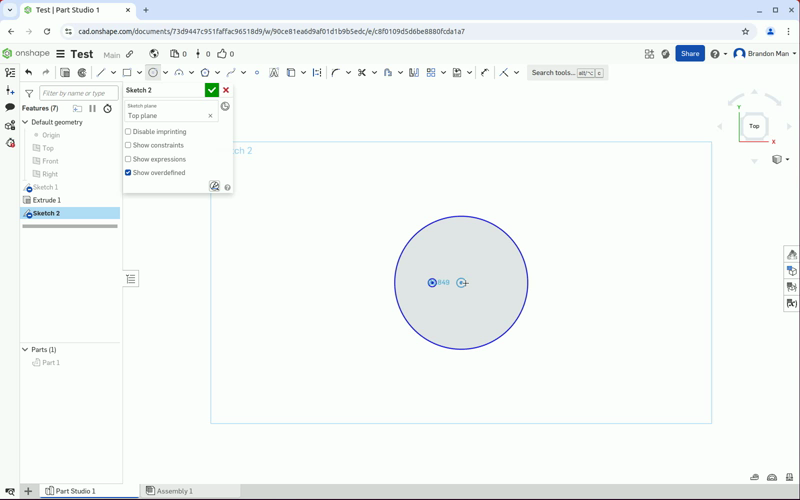
scroll(6)
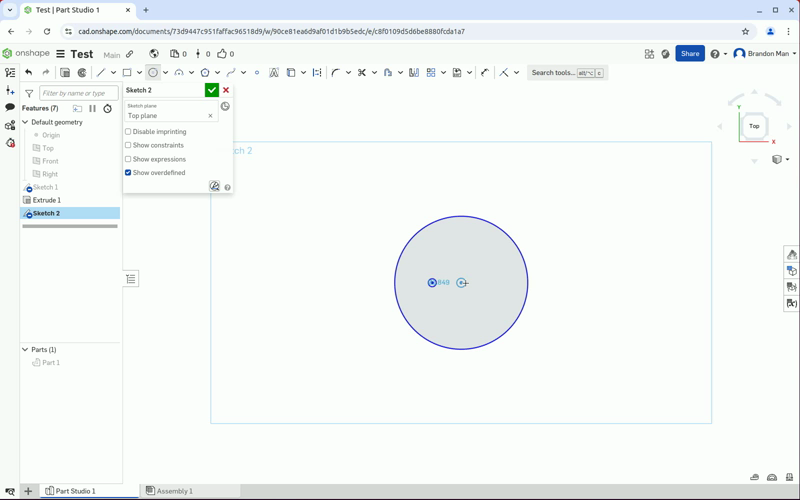
scroll(6)
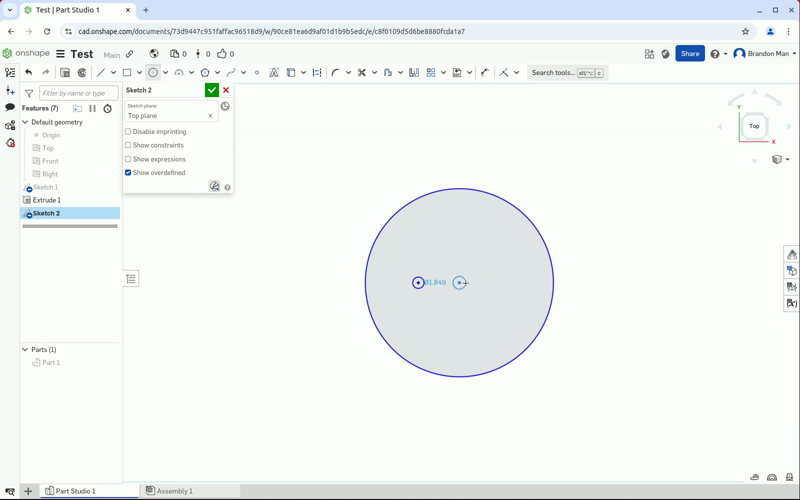
scroll(6)
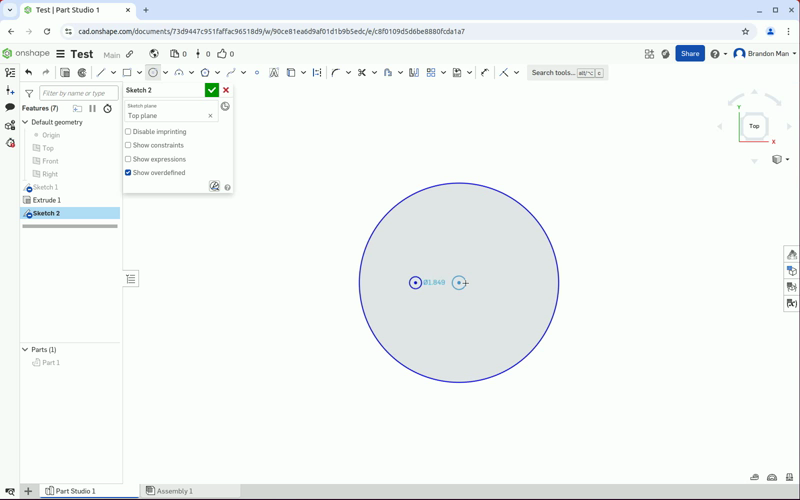
scroll(6)
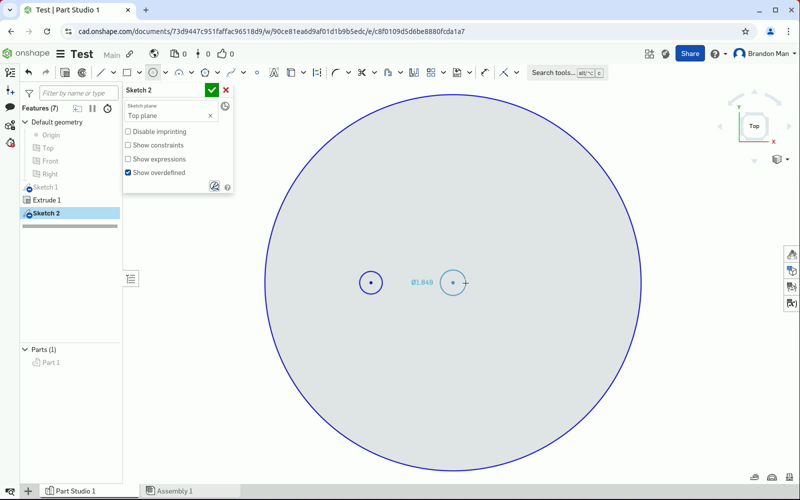
scroll(6)
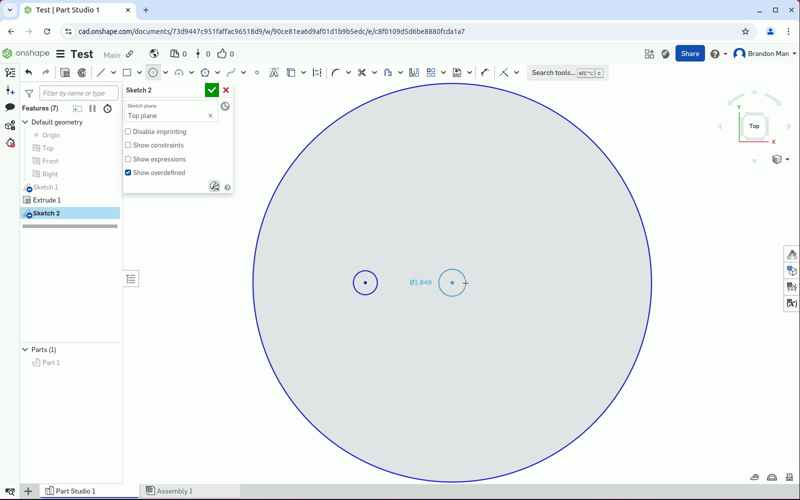
scroll(6)
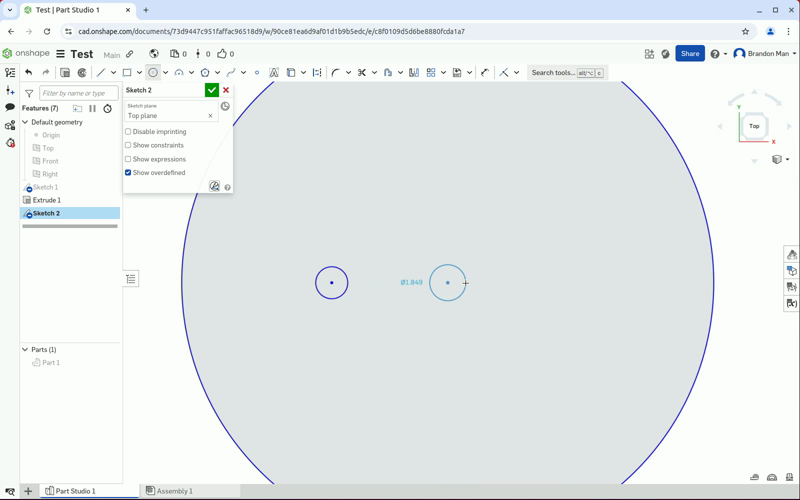
scroll(6)
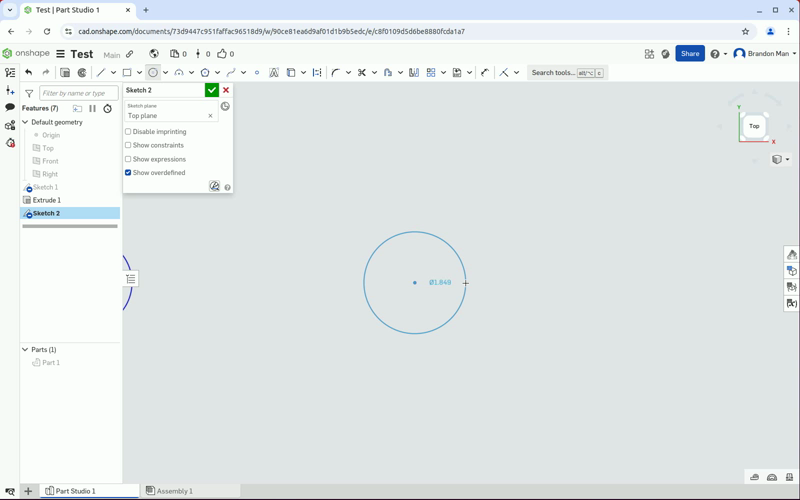
click(465, 282)
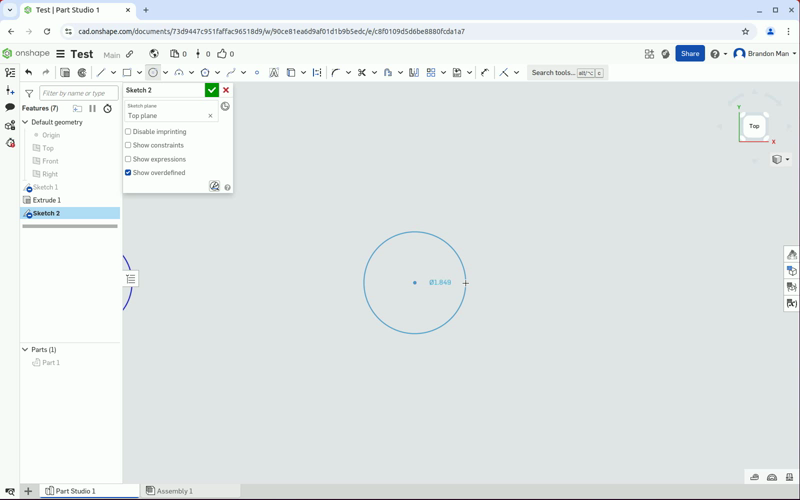
scroll(-6)
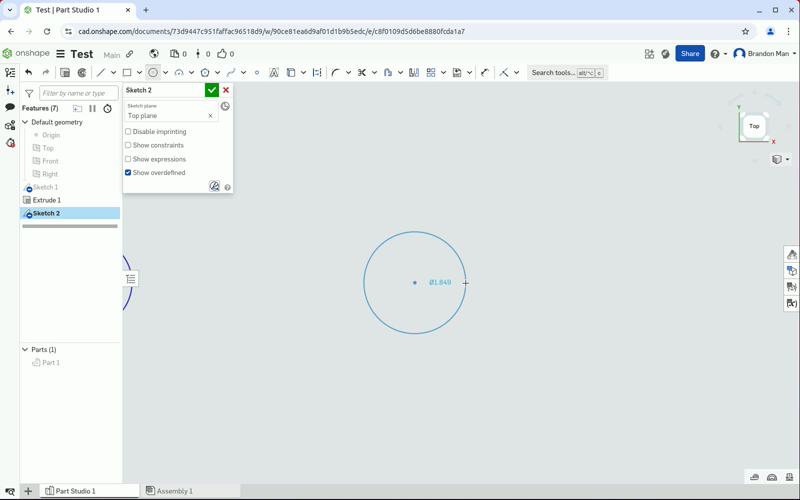
scroll(-6)
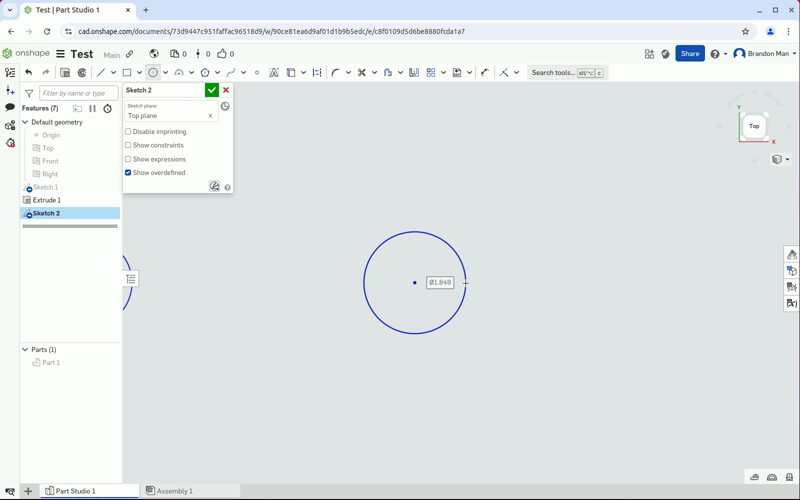
scroll(-6)
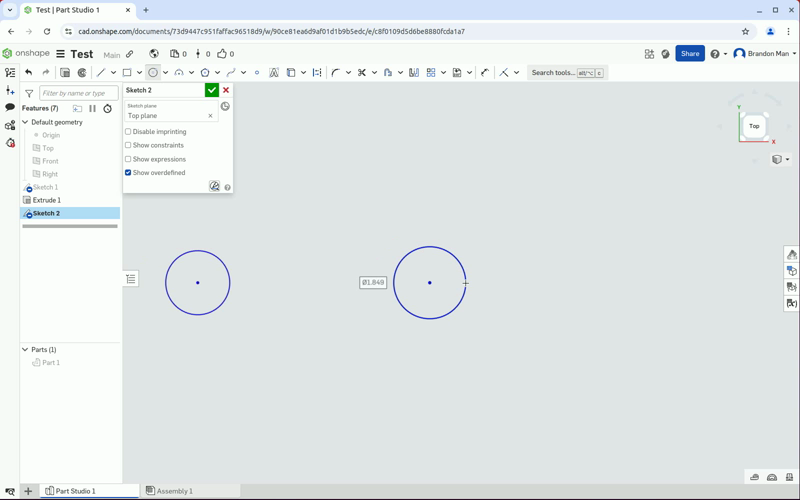
scroll(-6)
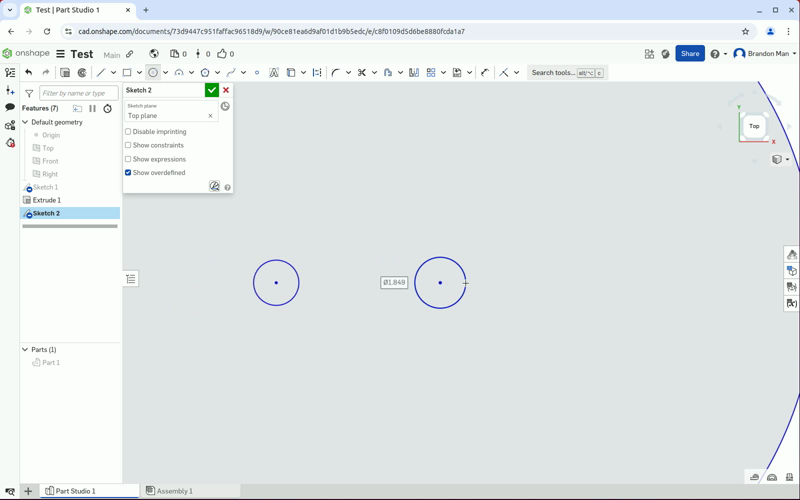
scroll(-6)
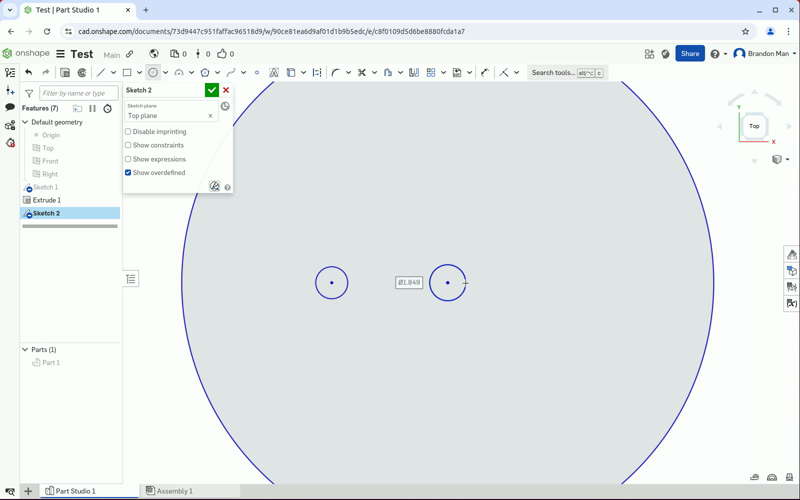
scroll(-6)
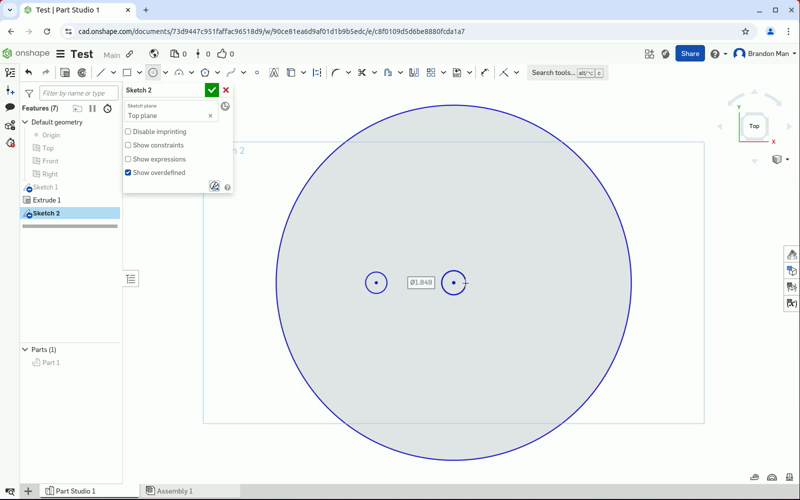
scroll(-6)
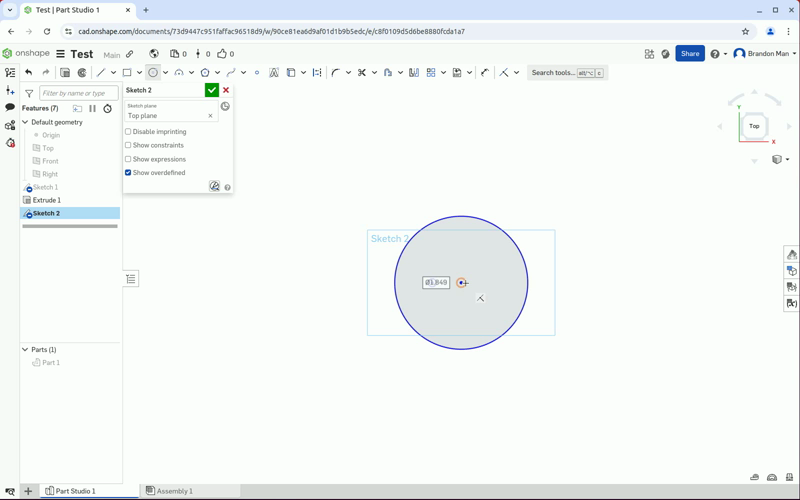
key(esc)
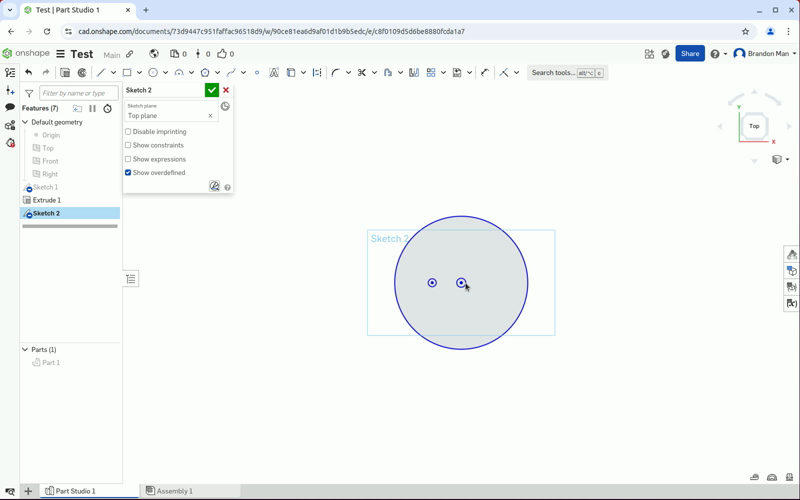
key(c)
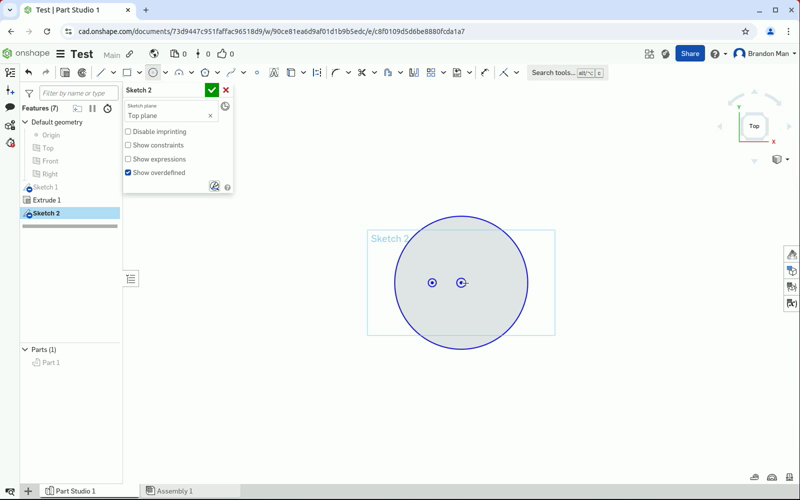
key_down(shift)
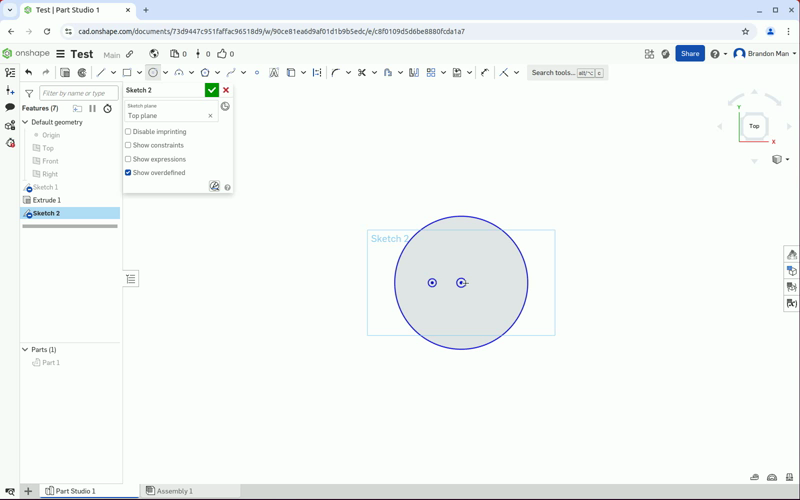
mouse_move(489, 282)
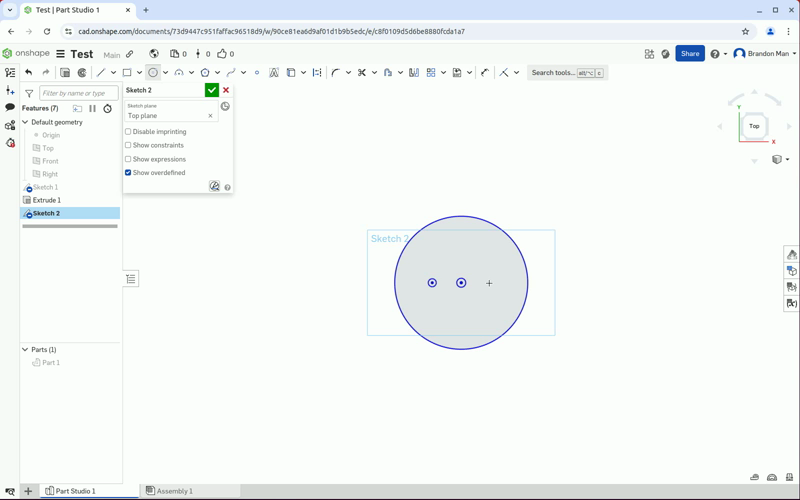
click(489, 282)
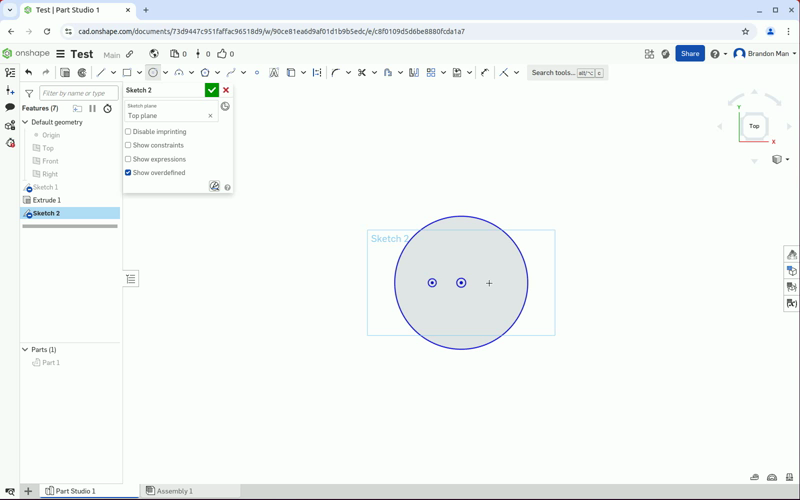
key_up(shift)
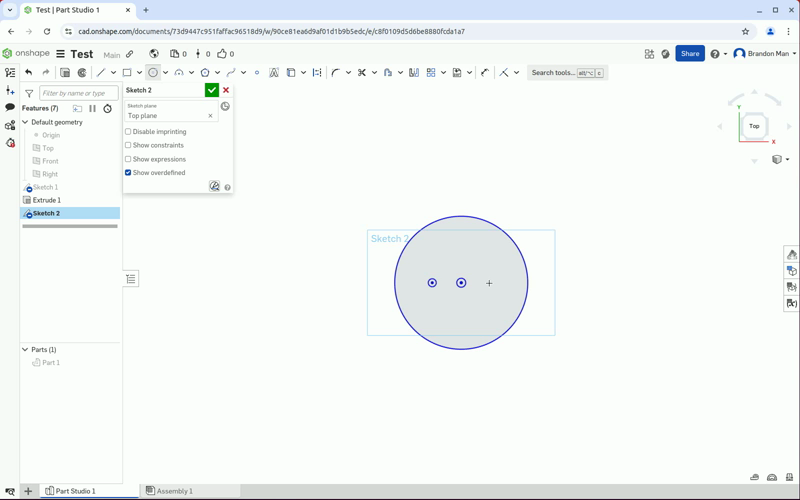
mouse_move(493, 282)
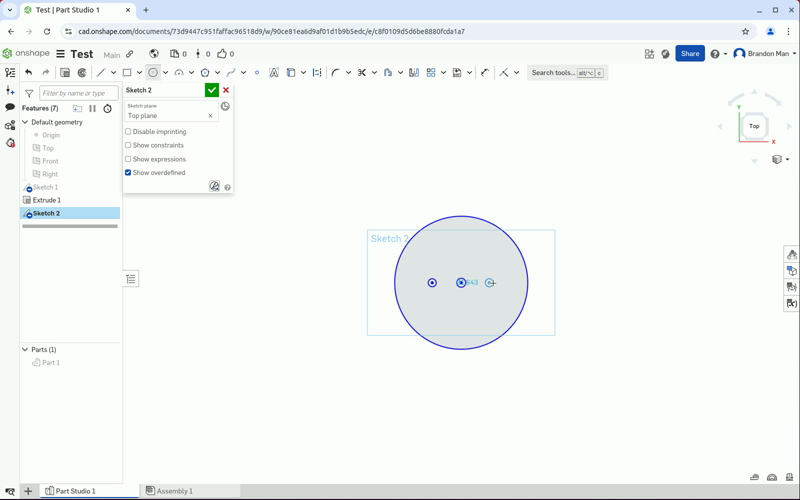
click(493, 282)
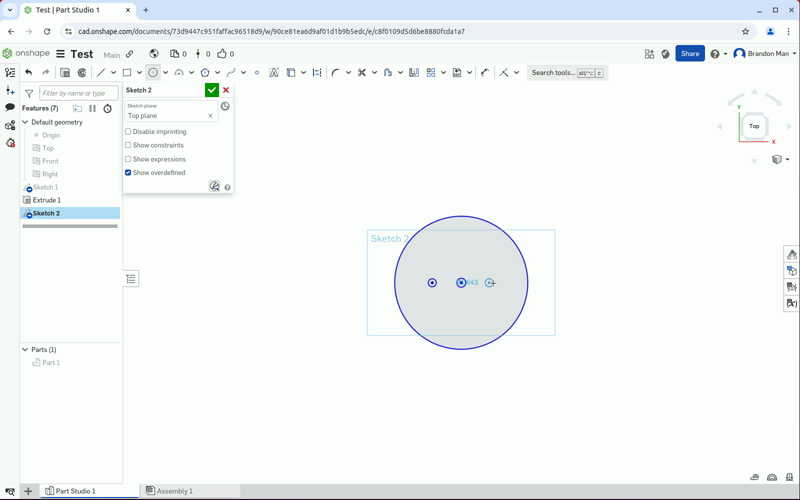
key(esc)
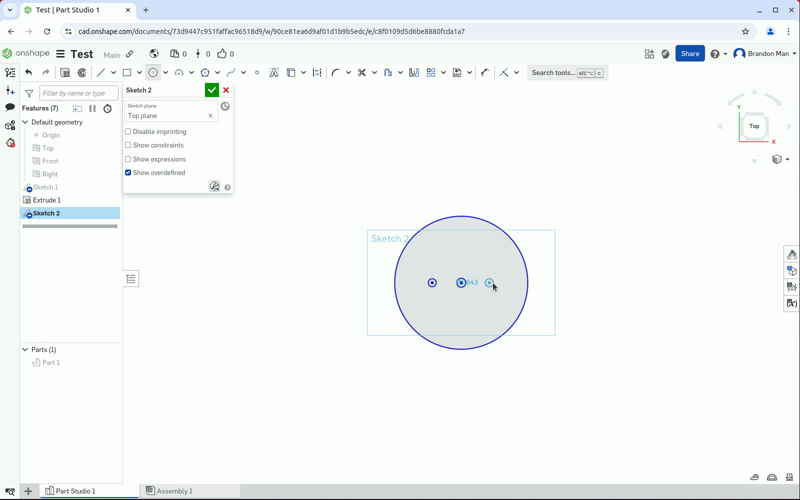
mouse_move(446, 240)
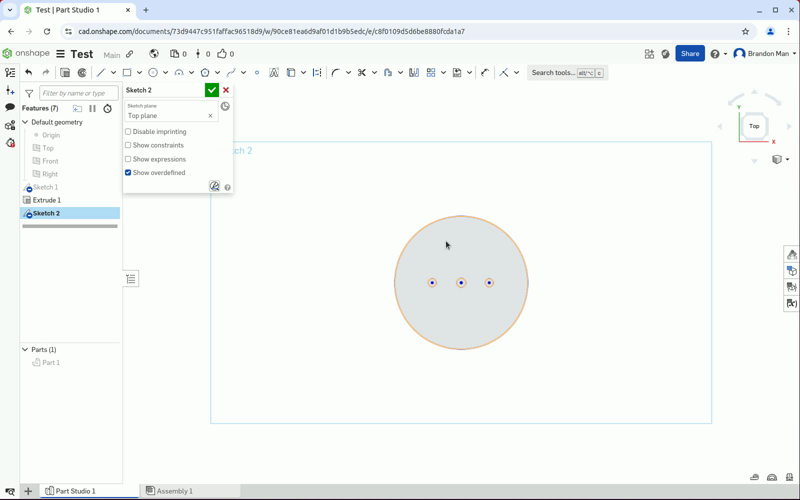
click(446, 240)
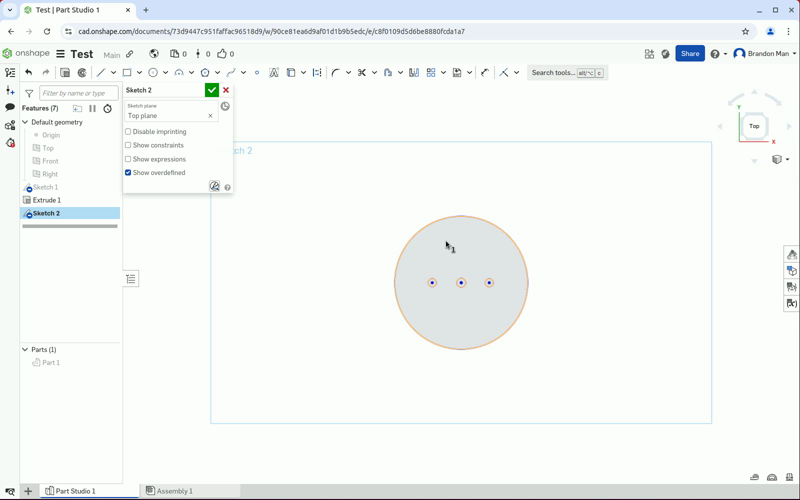
mouse_move(73, 352)
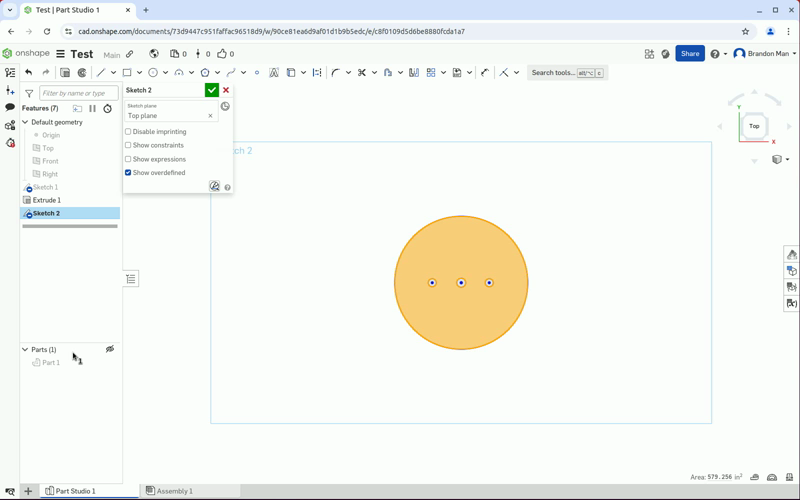
key(shift+y)
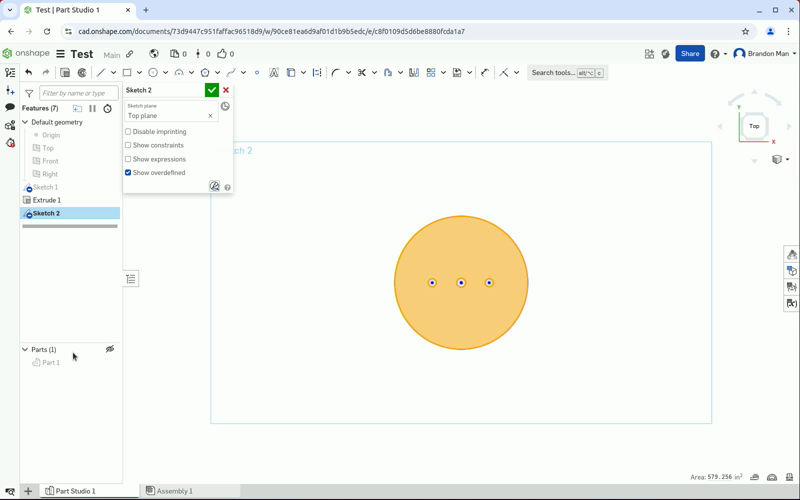
key(shift+e)
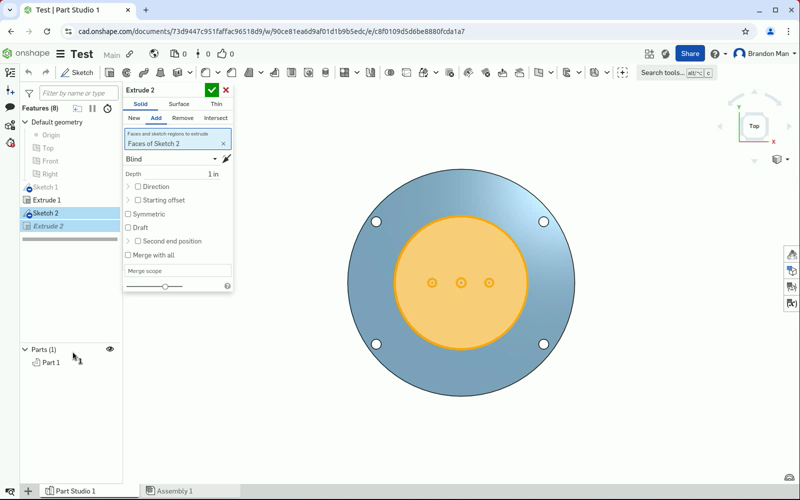
mouse_move(143, 106)
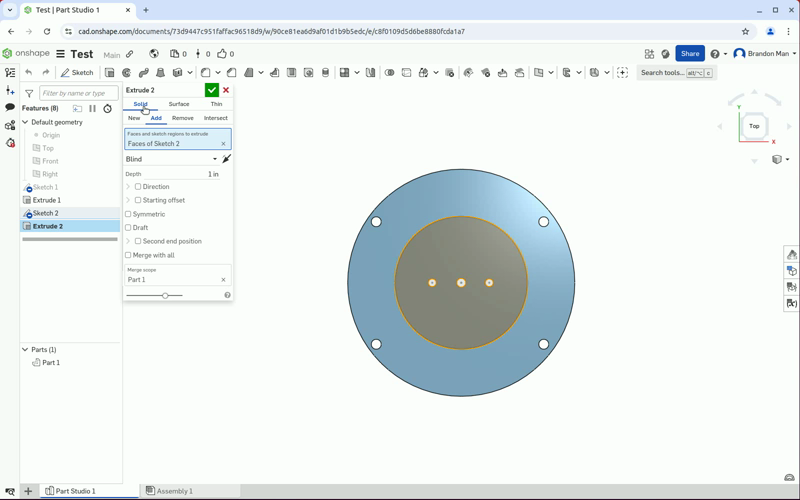
click(143, 106)
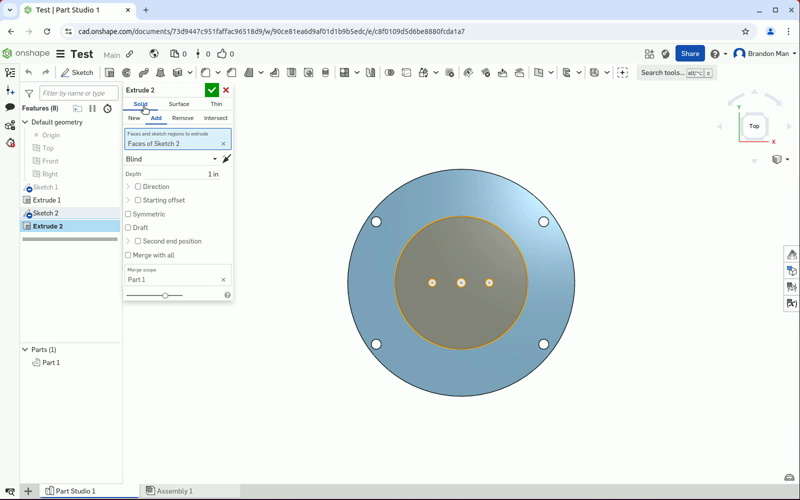
mouse_move(137, 120)
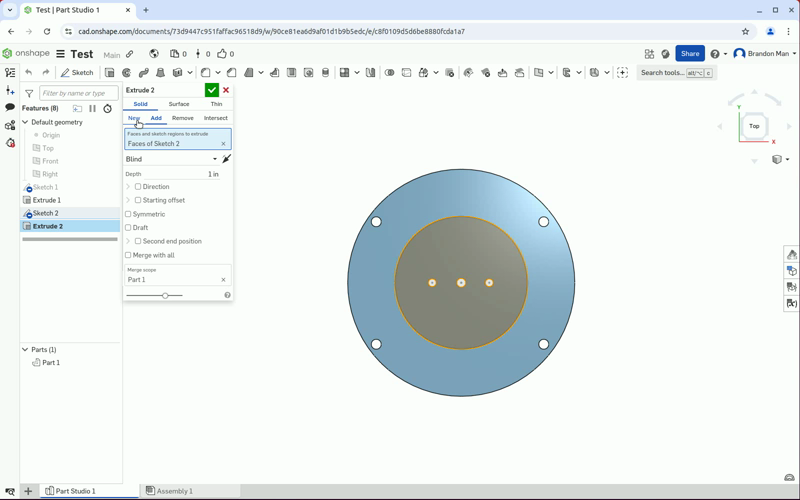
click(137, 120)
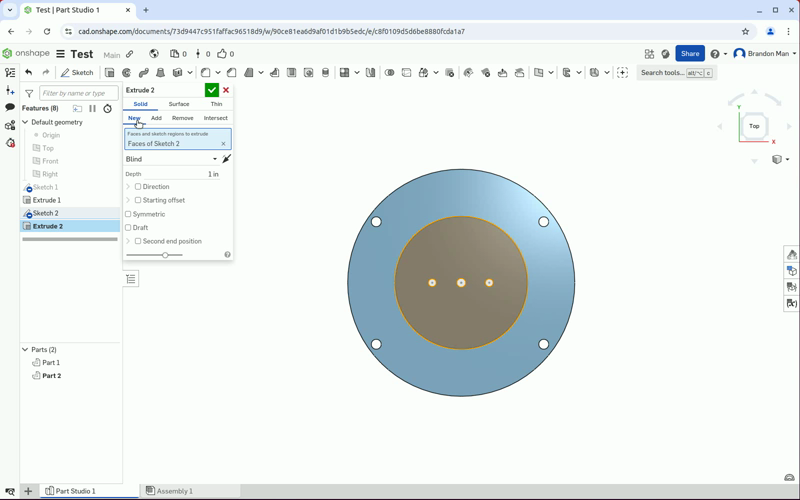
key(tab, 4)
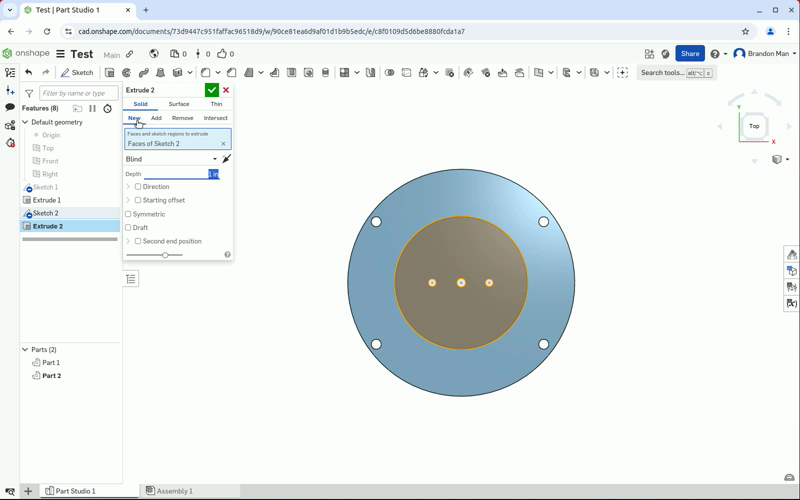
text(0.963)
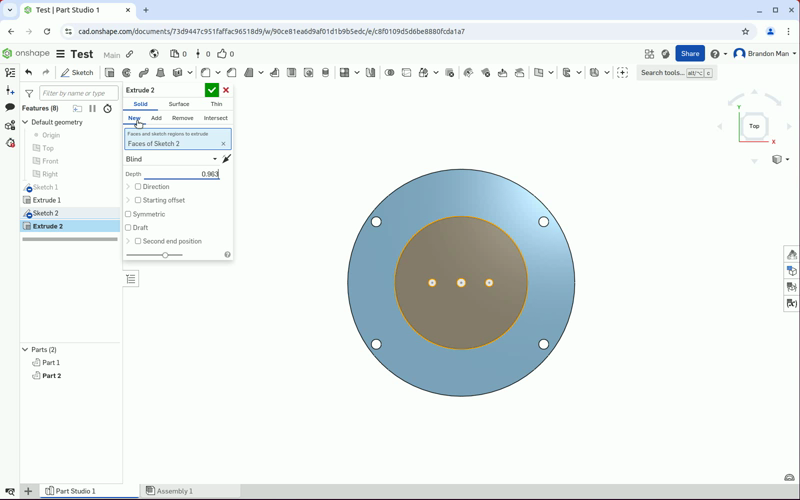
key(enter)
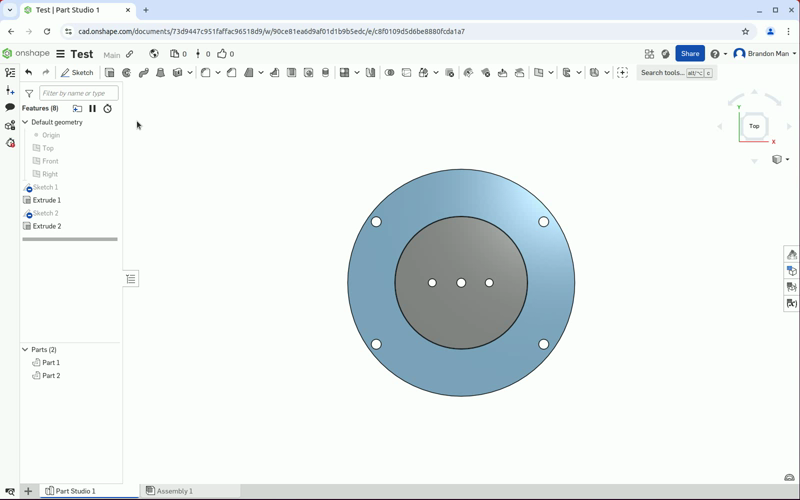
key(shift+h)
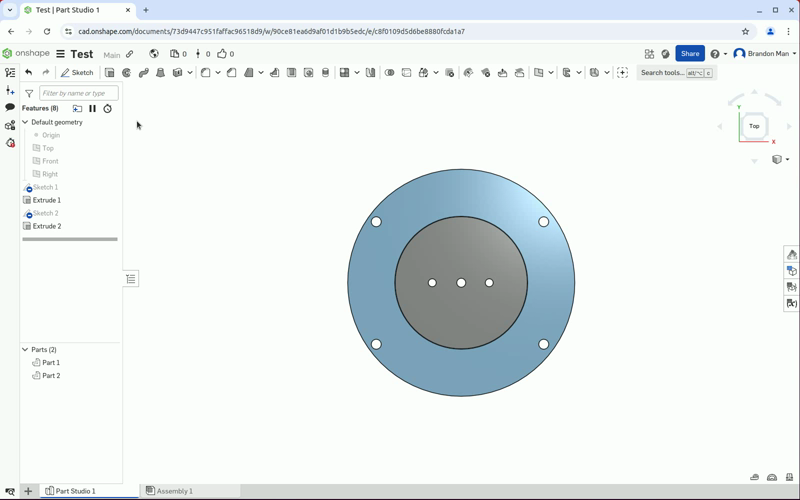
key(shift+h)
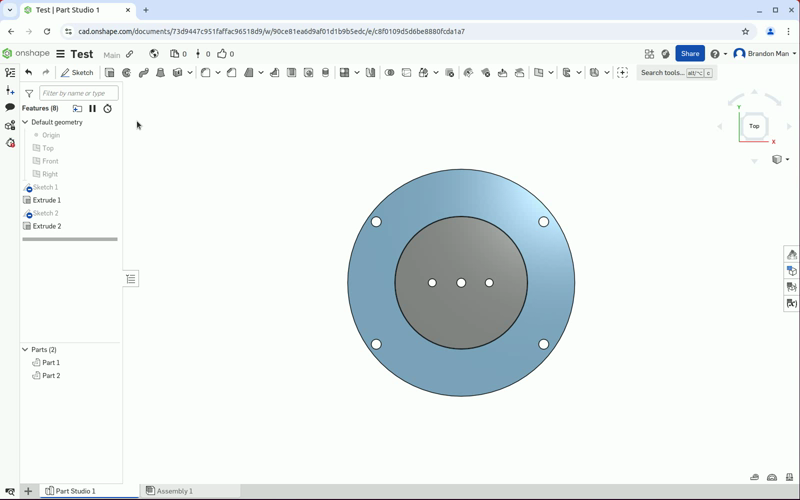
key(shift+7)
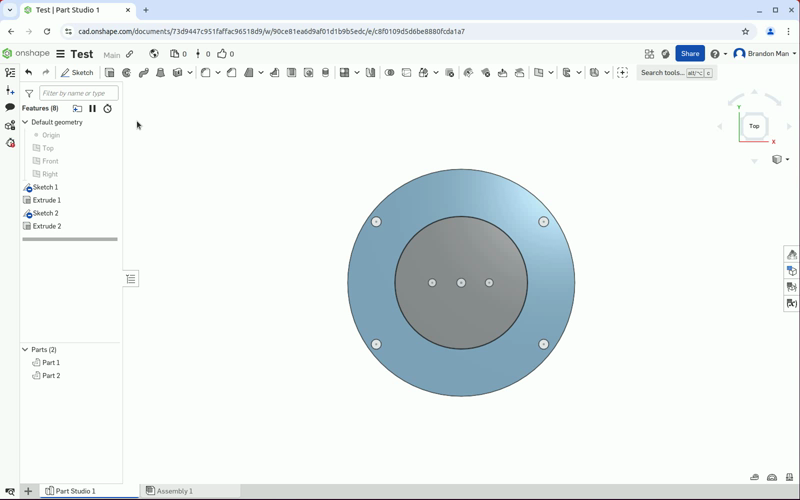
key(up, 3)
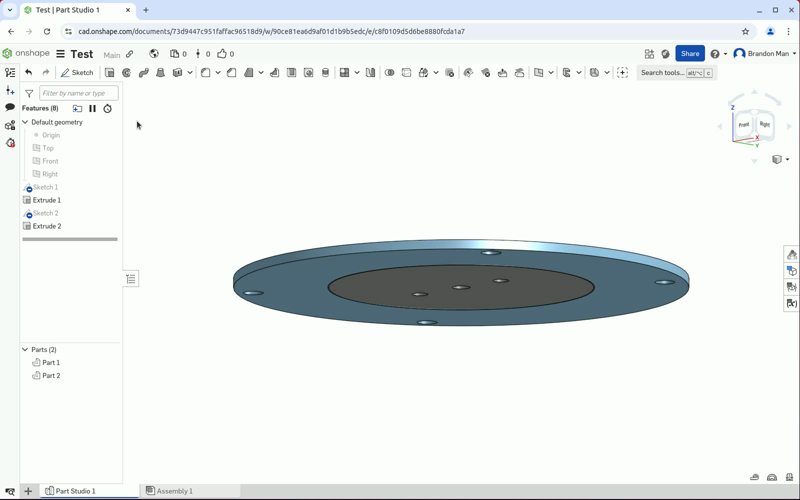
key(left, 3)
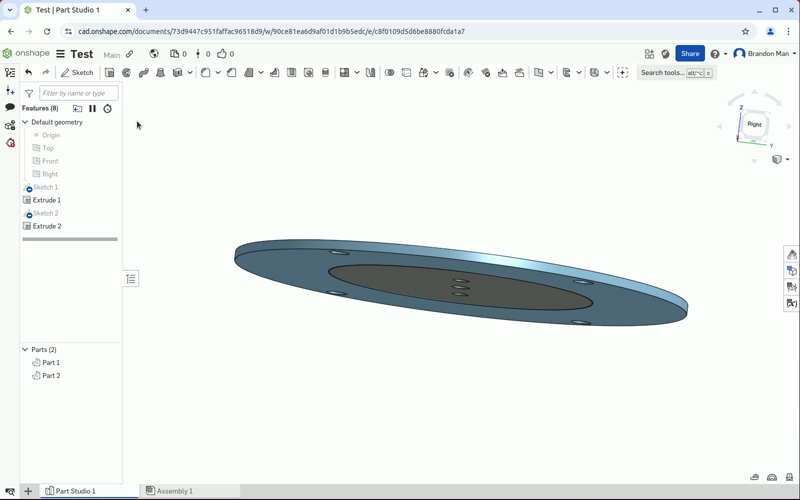
key(right, 3)
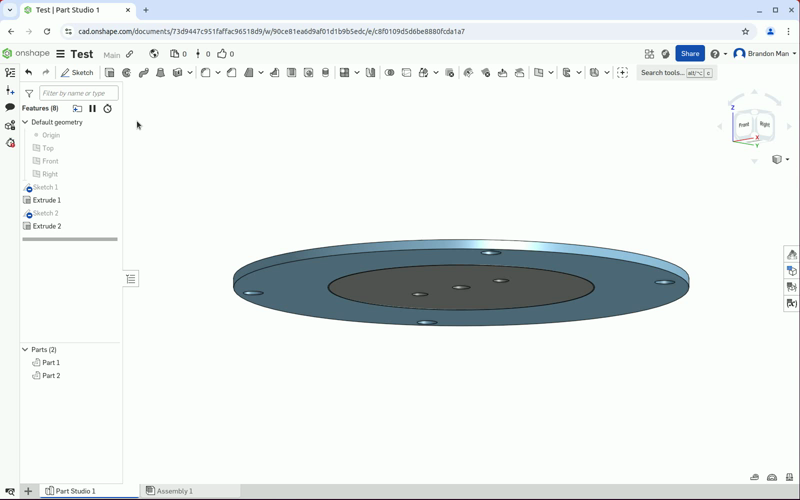
key(down, 3)
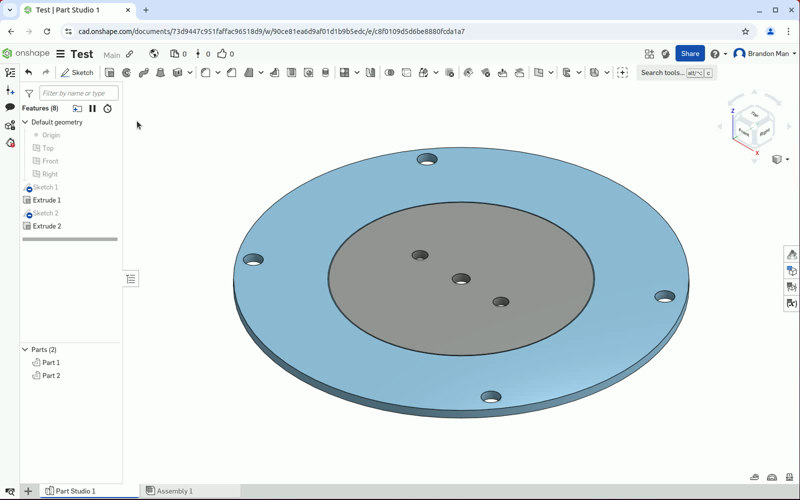
mouse_move(73, 189)
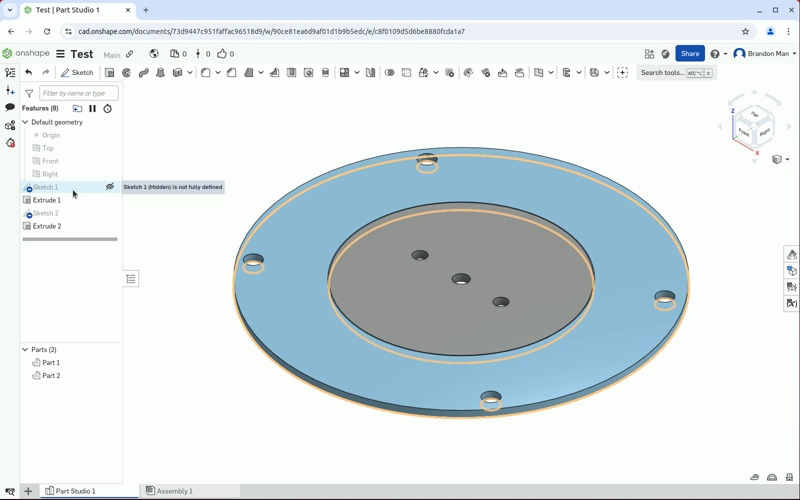
click(73, 189)